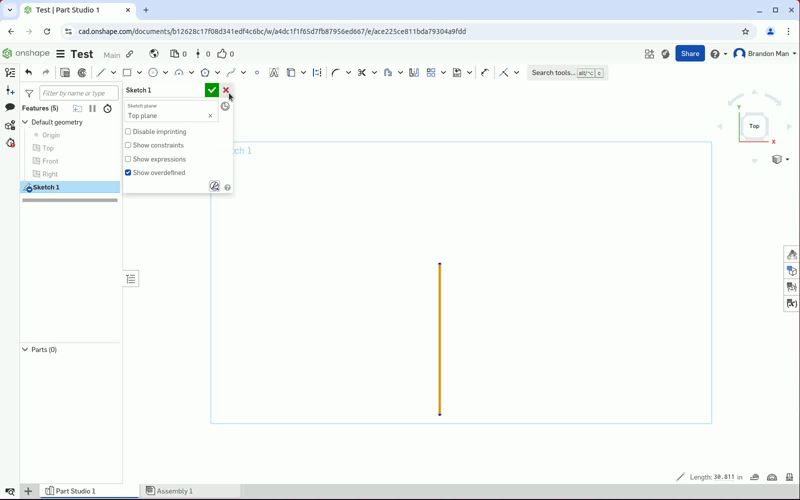
key(shift+h)
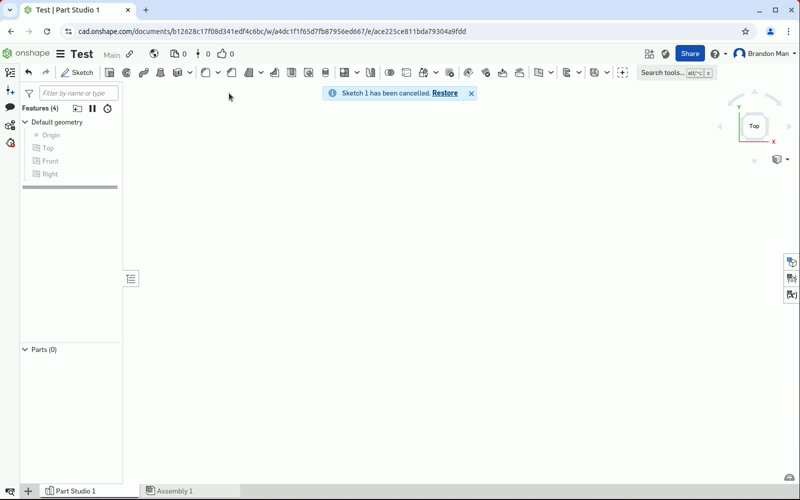
mouse_move(73, 352)
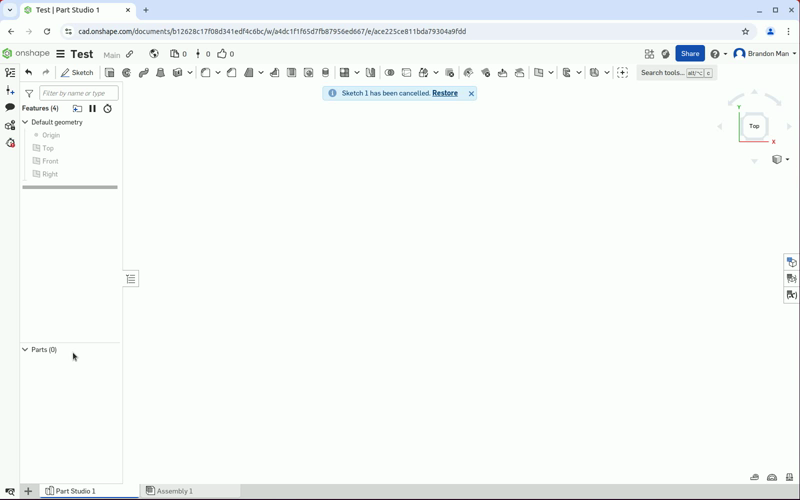
key(y)
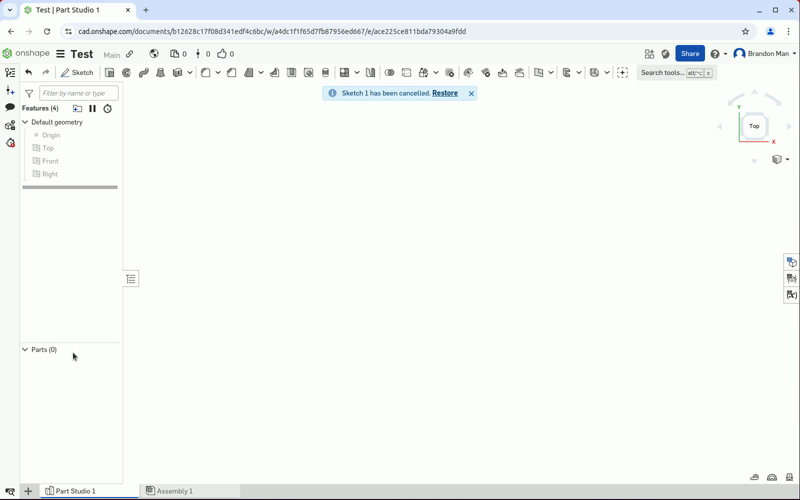
key(shift+p)
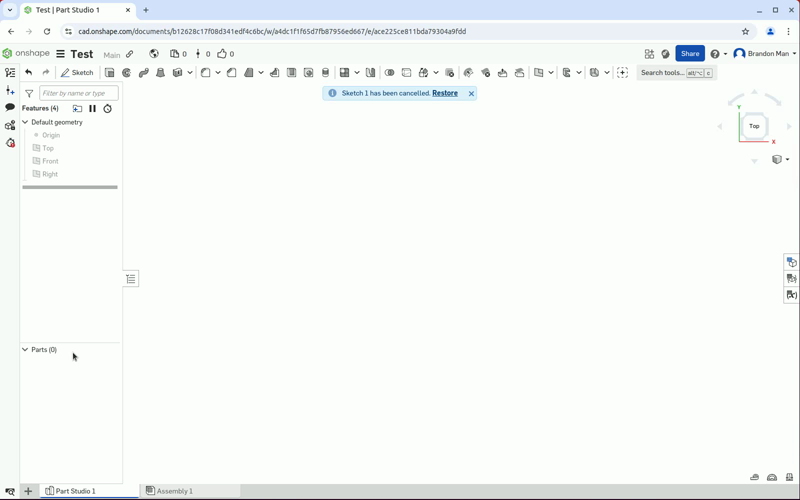
key(space)
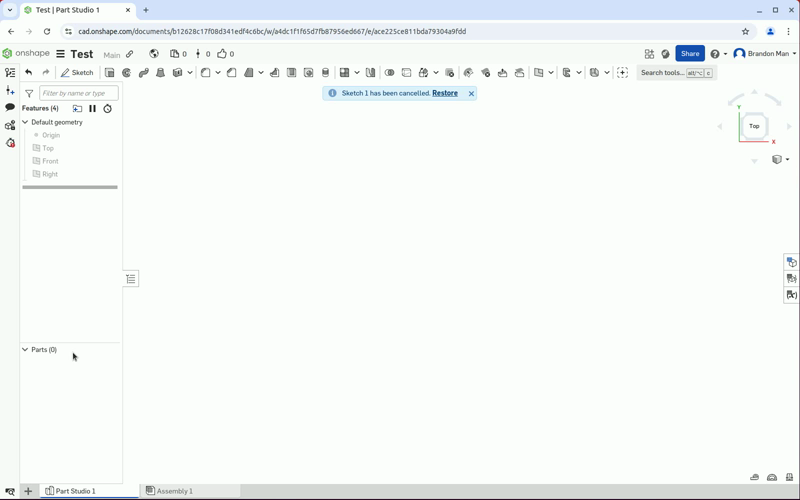
key_down(shift)
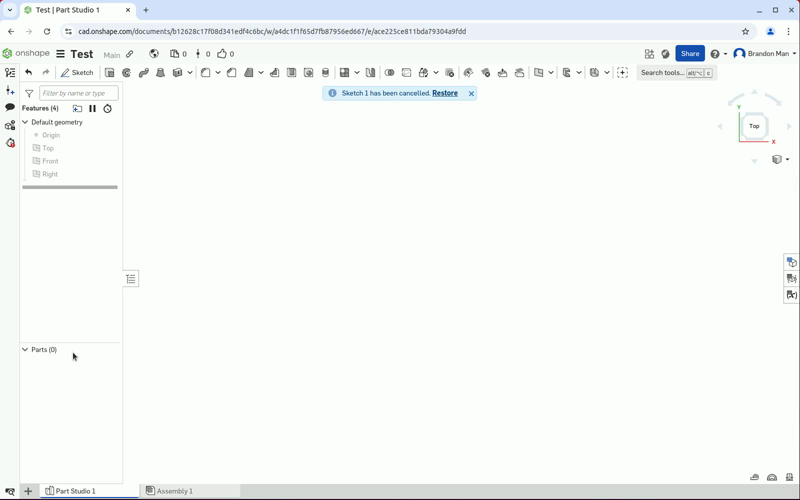
key(up)
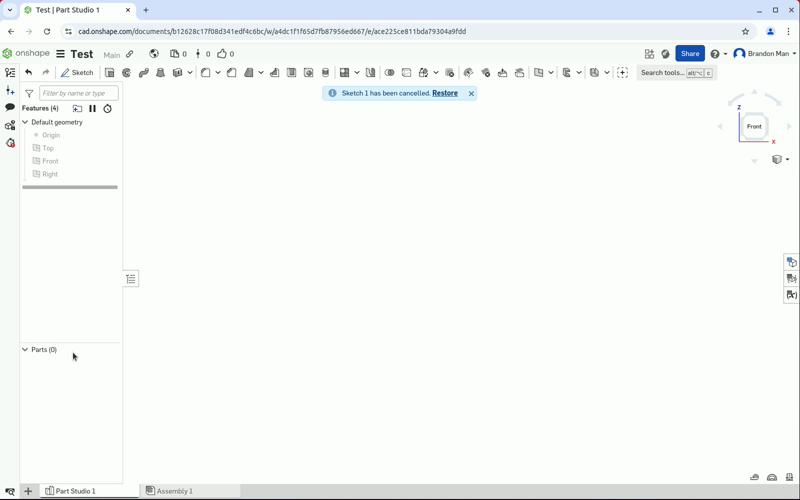
key_up(shift)
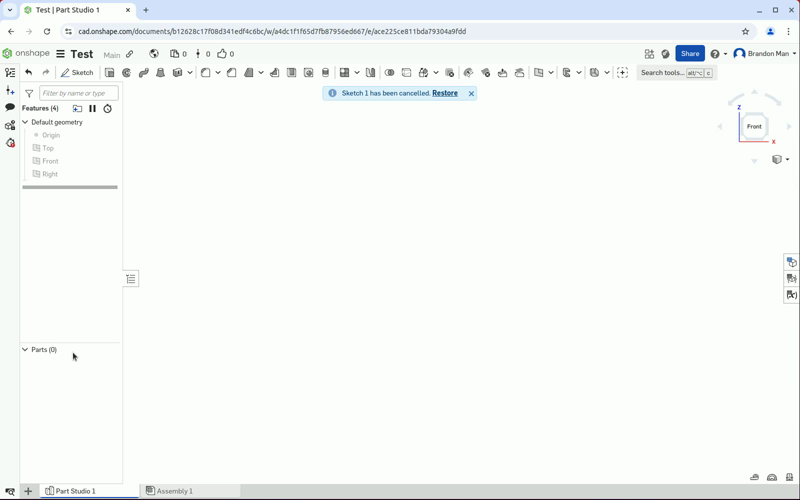
mouse_move(73, 352)
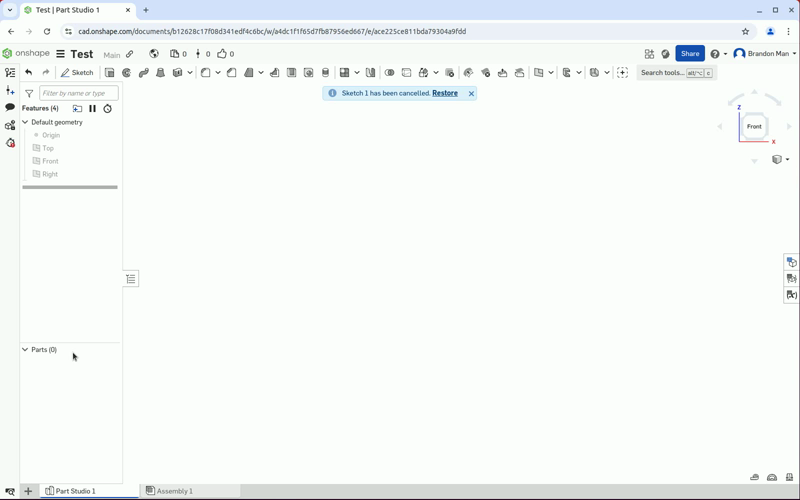
key(shift+y)
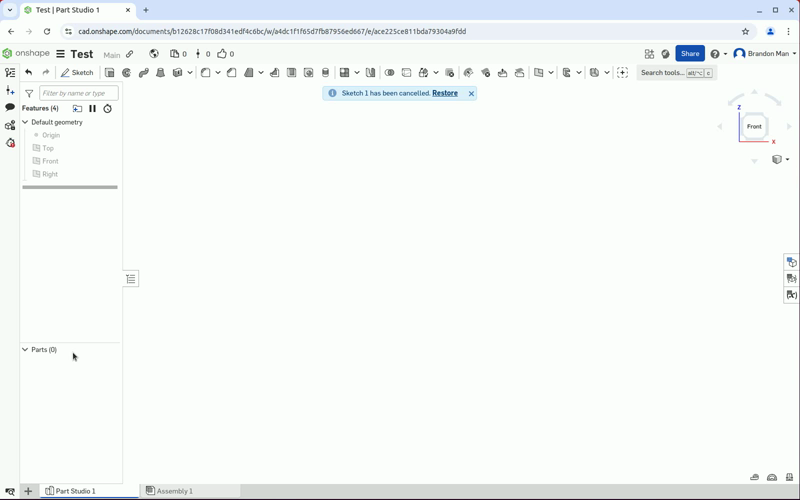
key(shift+s)
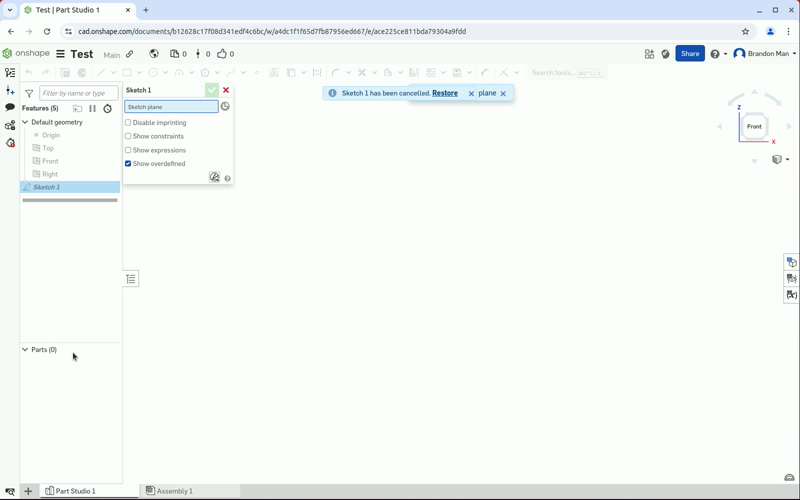
mouse_move(73, 163)
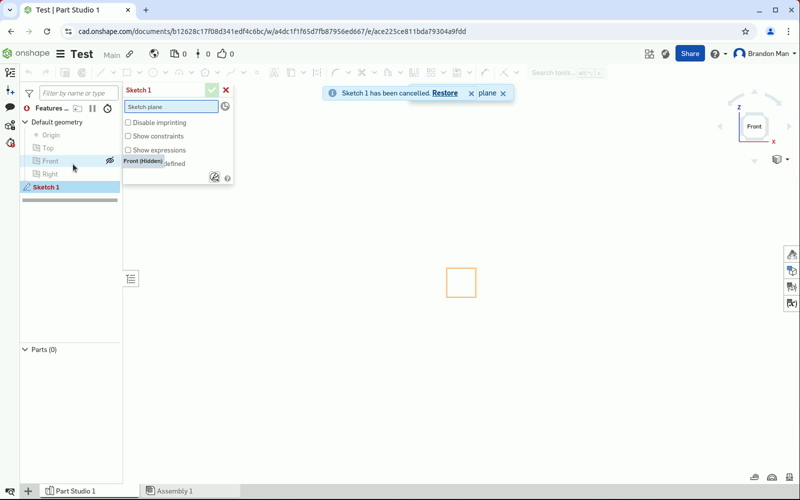
click(73, 163)
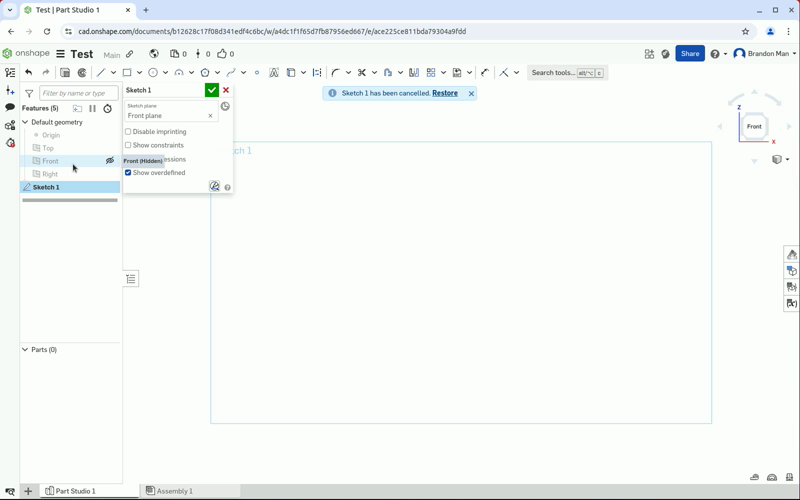
mouse_move(73, 352)
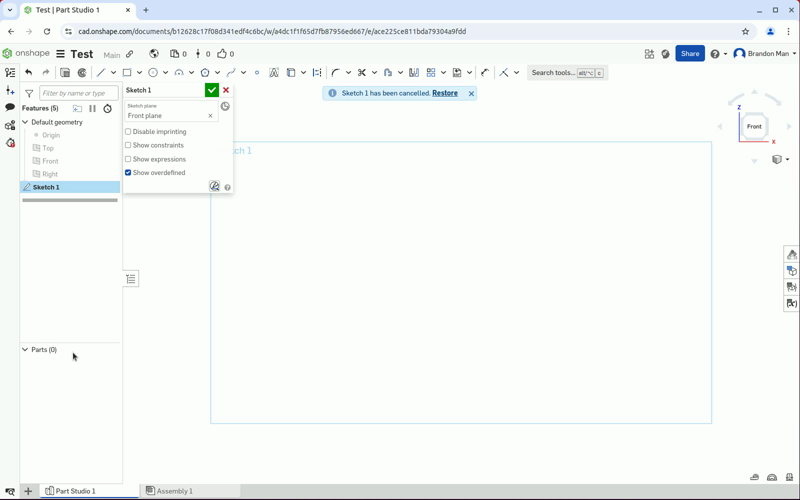
key(y)
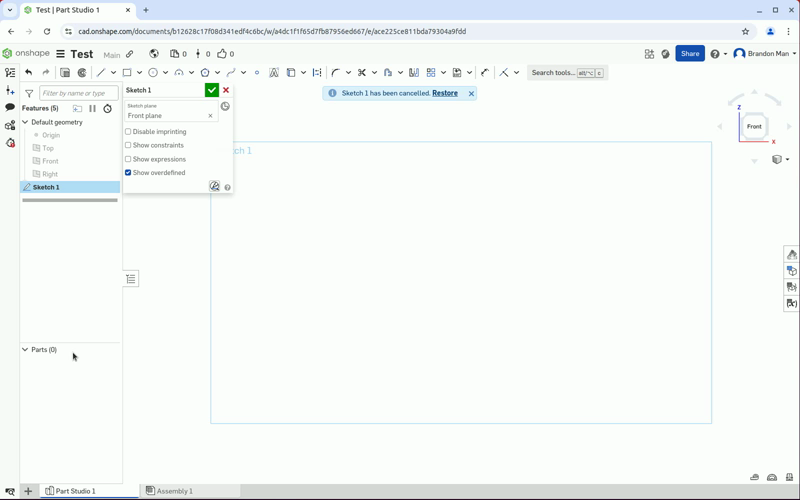
key(l)
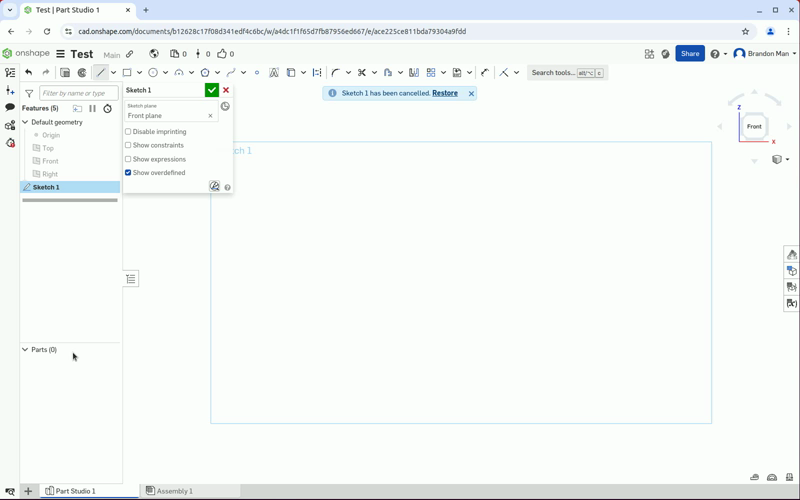
key_down(shift)
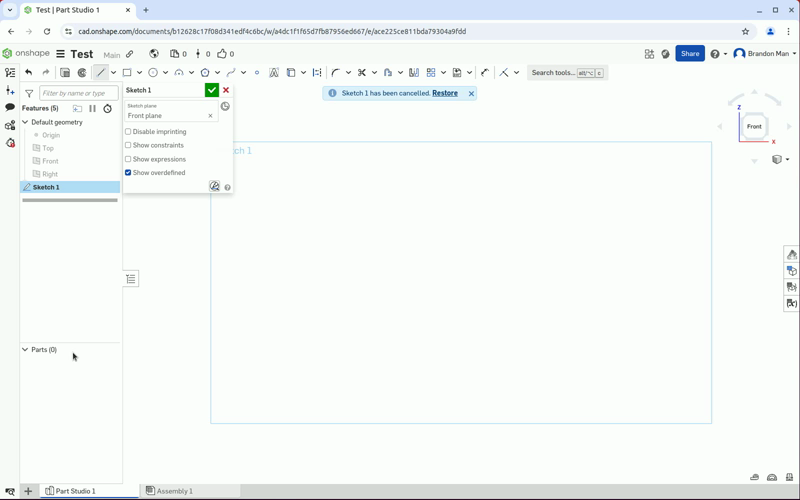
mouse_move(348, 282)
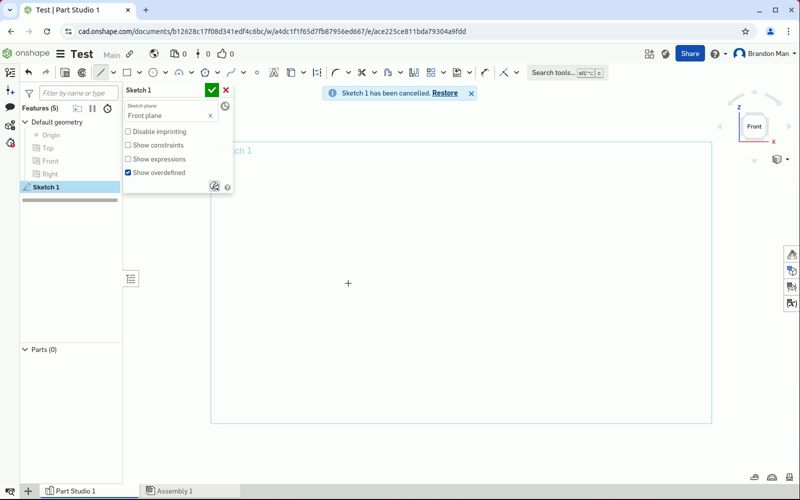
click(348, 282)
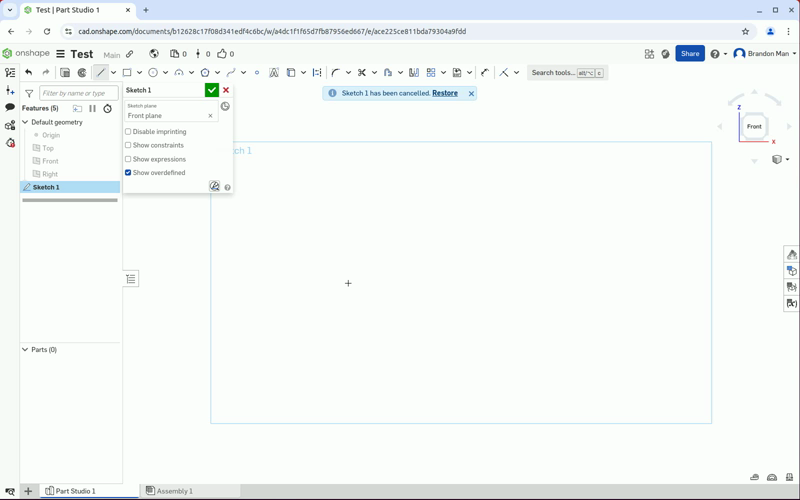
key_up(shift)
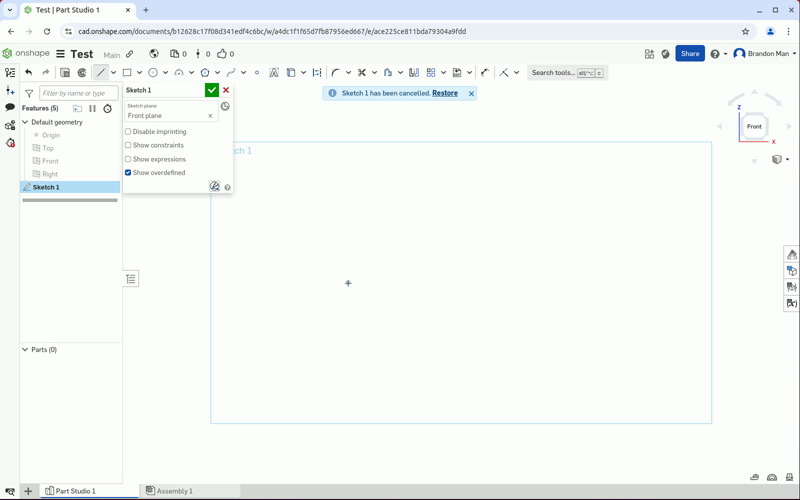
key_down(shift)
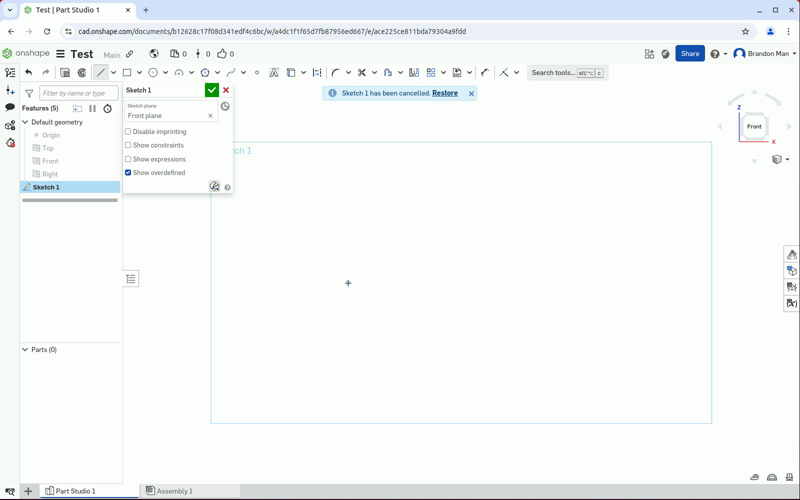
mouse_move(460, 282)
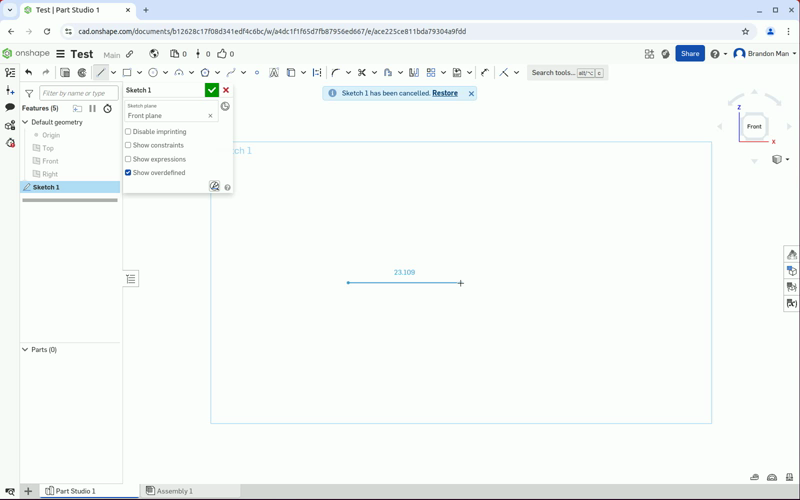
click(460, 282)
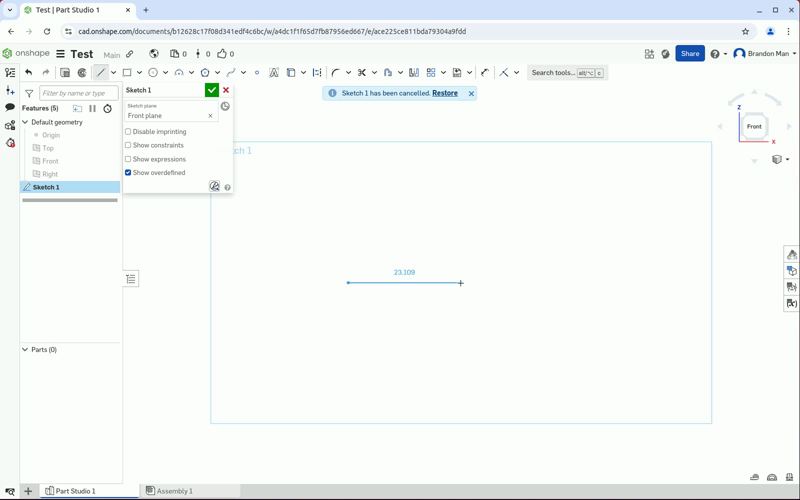
key_up(shift)
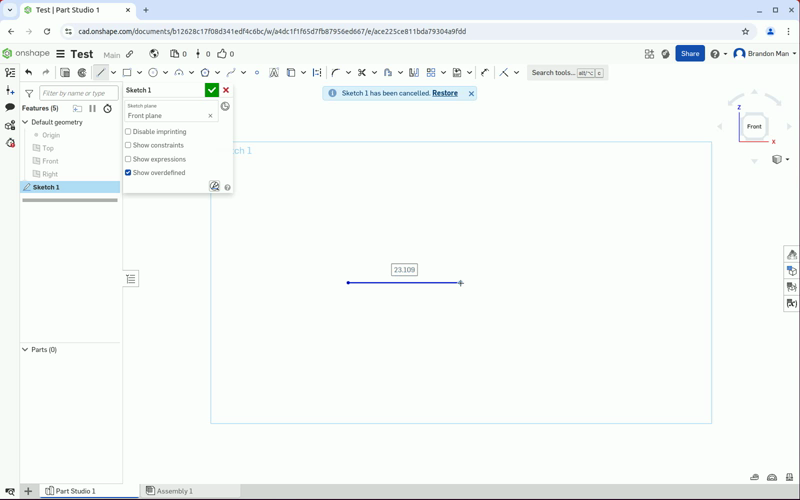
key_down(shift)
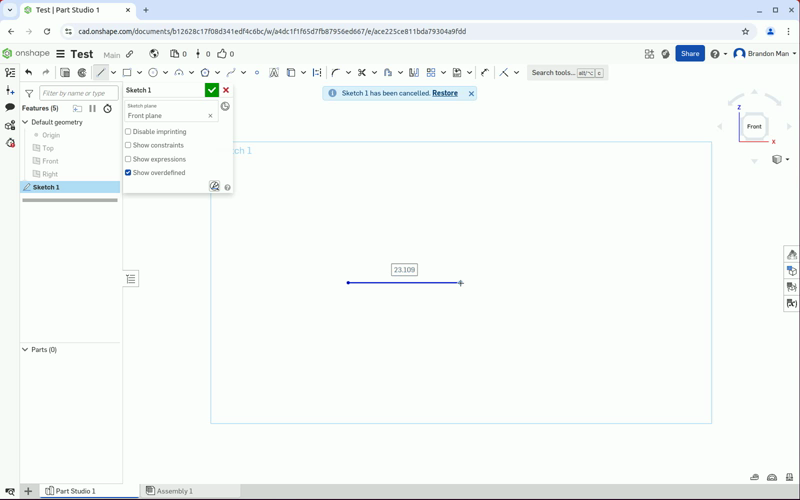
mouse_move(440, 226)
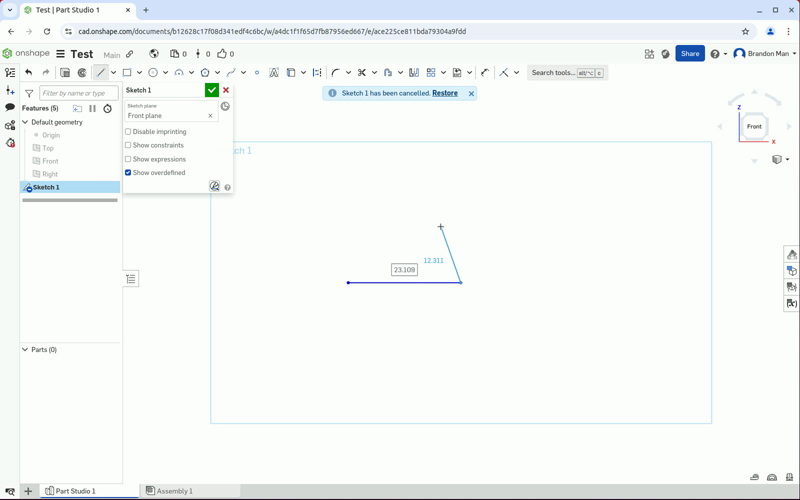
click(440, 226)
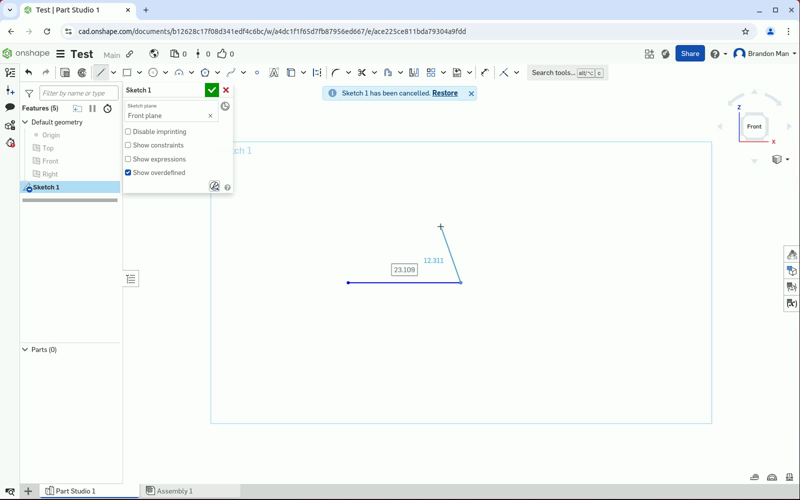
key_up(shift)
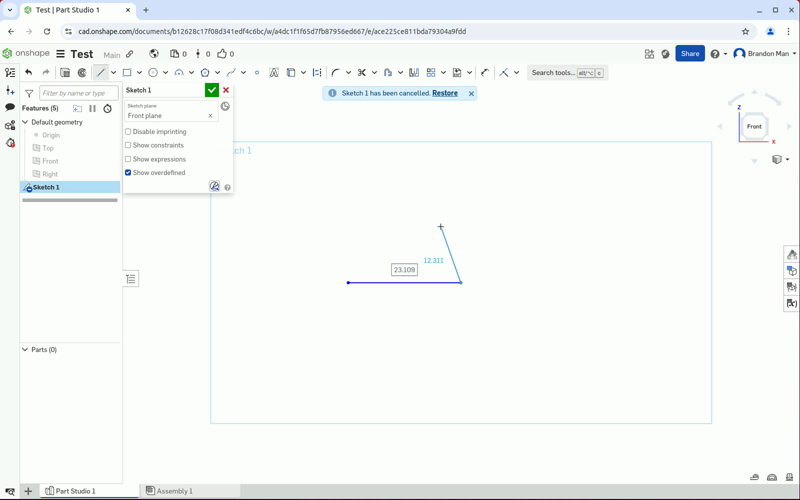
key_down(shift)
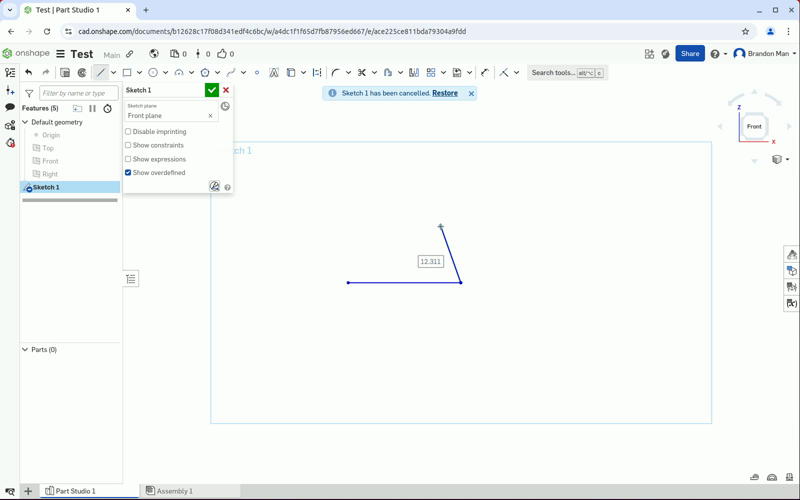
mouse_move(368, 226)
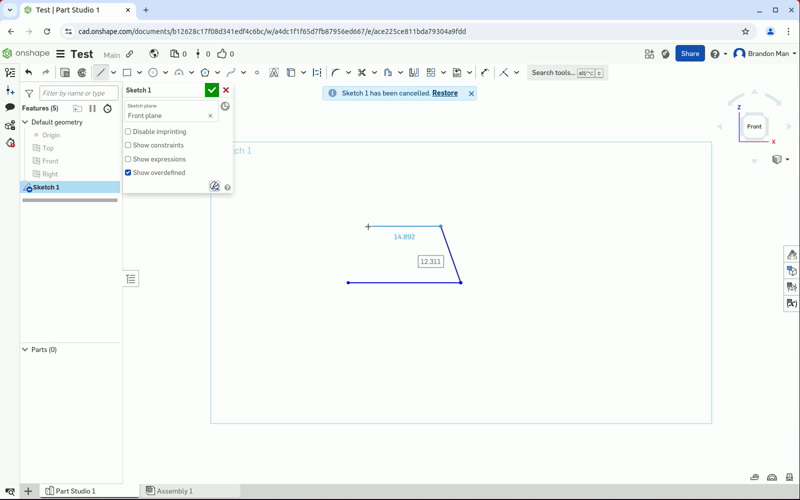
click(368, 226)
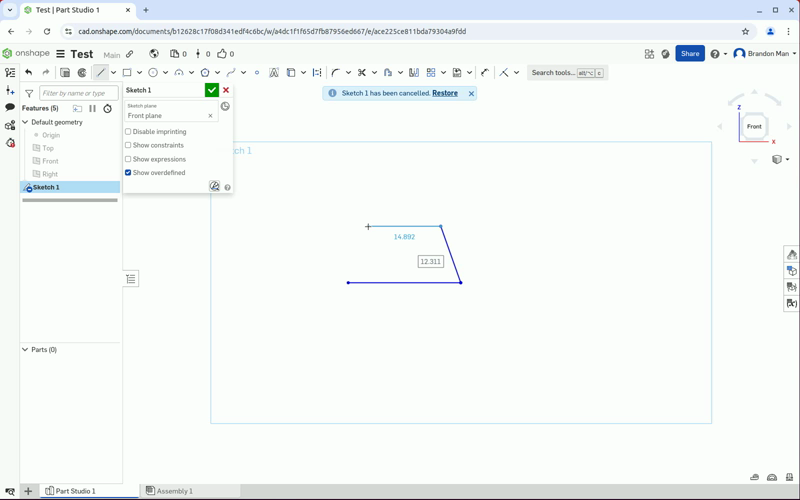
key_up(shift)
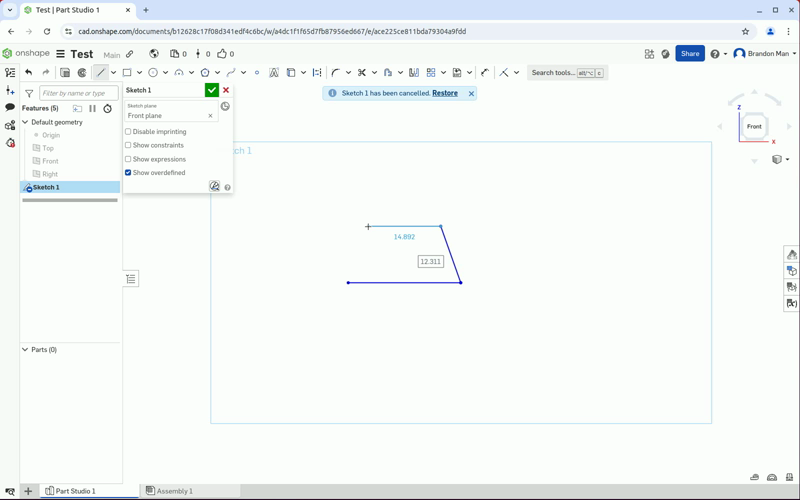
key_down(shift)
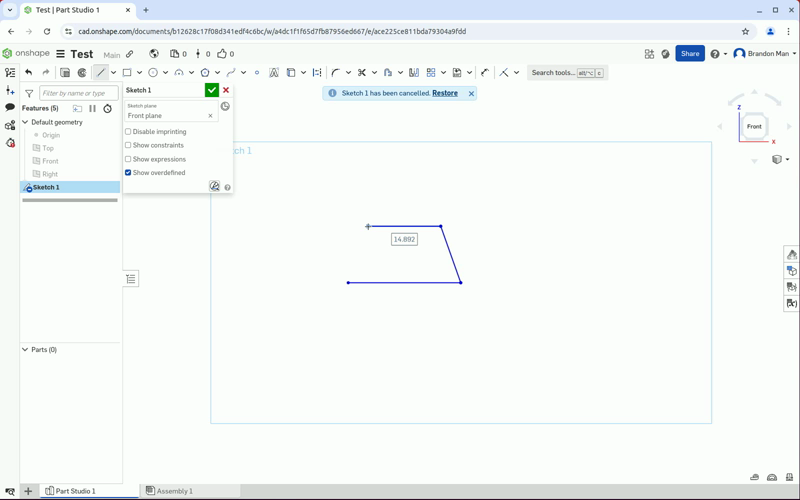
mouse_move(348, 282)
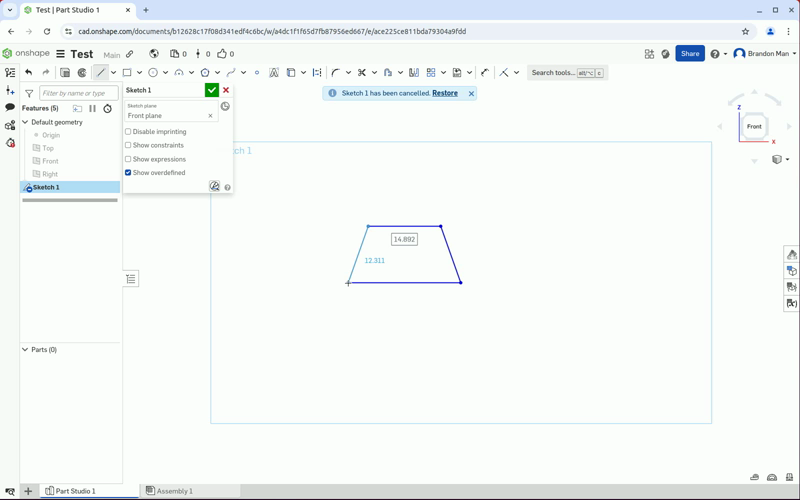
key_up(shift)
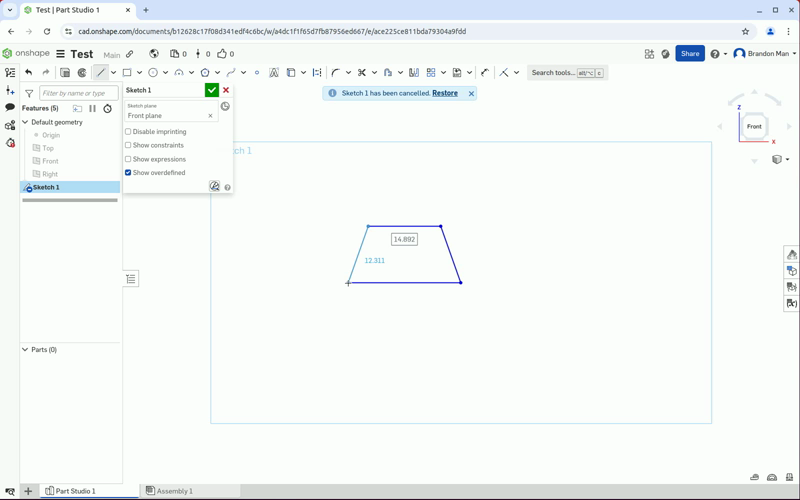
click(348, 282)
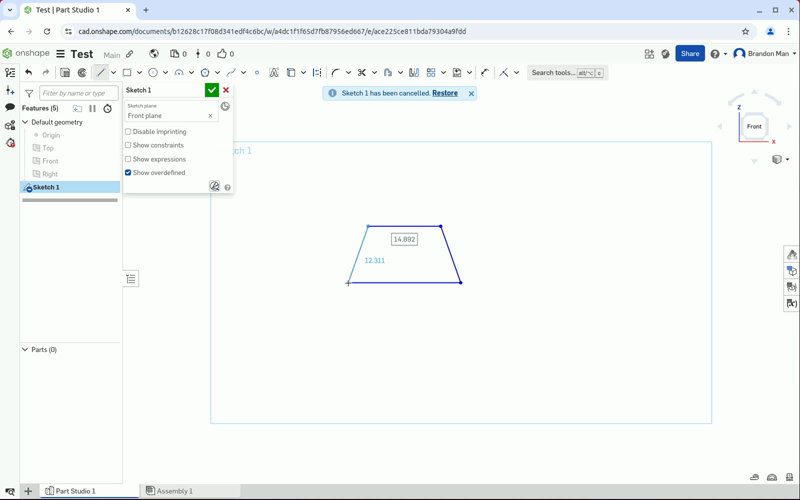
key(esc)
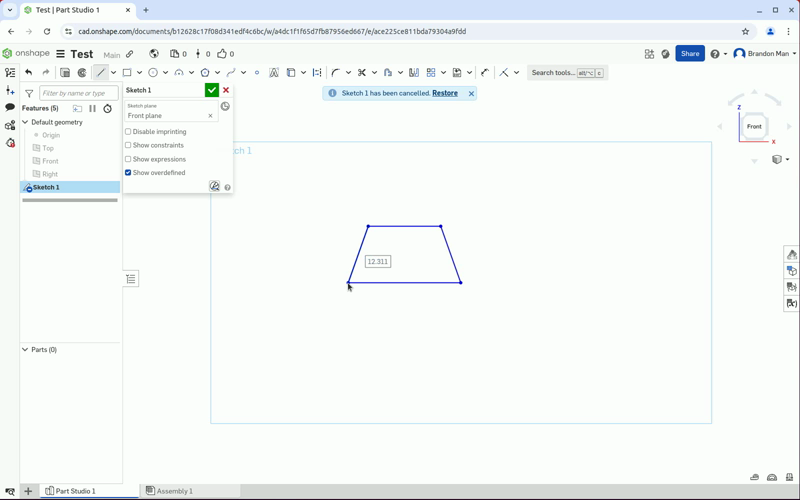
mouse_move(388, 277)
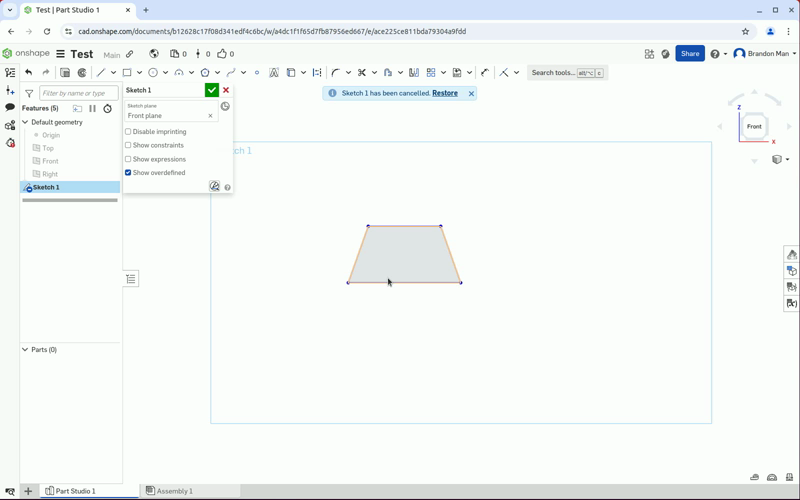
click(388, 277)
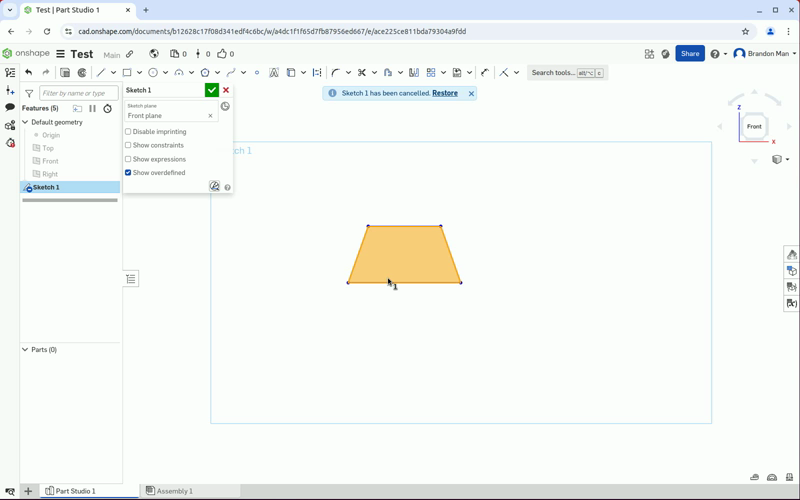
mouse_move(73, 352)
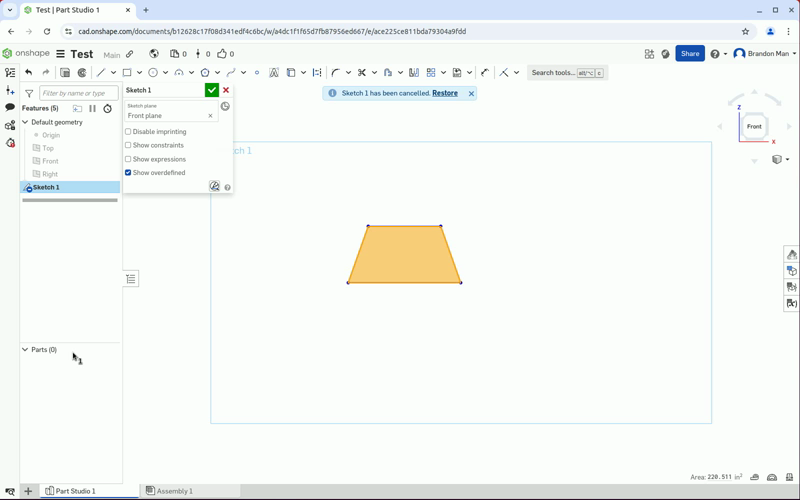
key(shift+y)
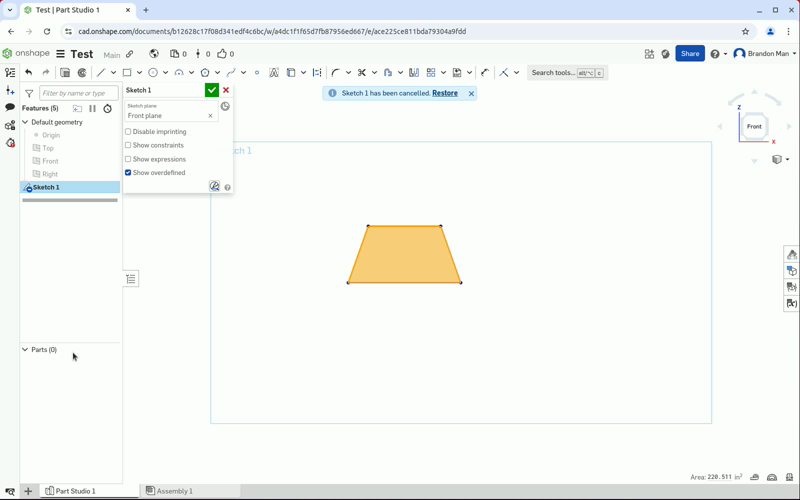
key(shift+e)
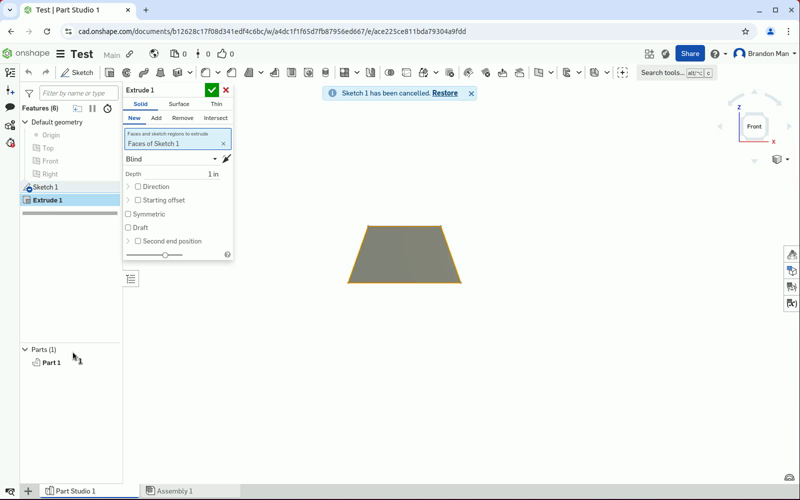
mouse_move(143, 106)
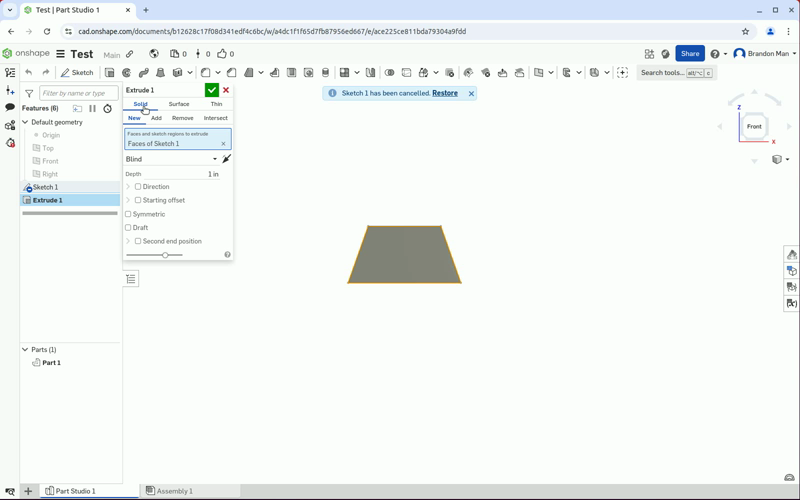
click(143, 106)
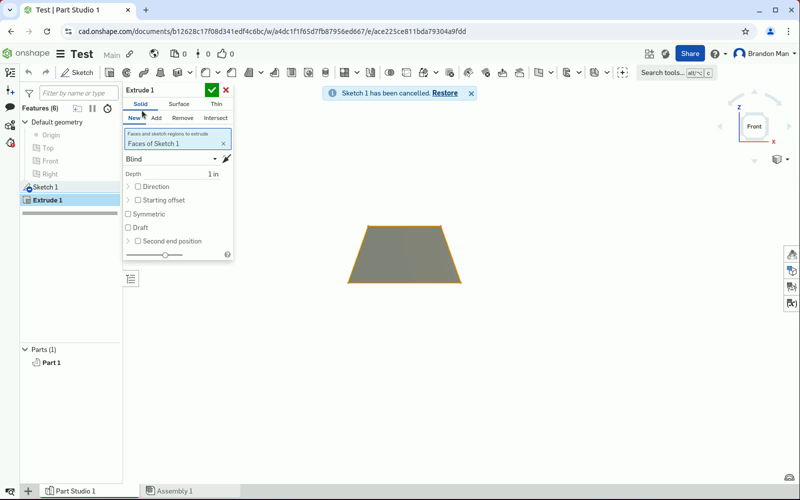
mouse_move(137, 120)
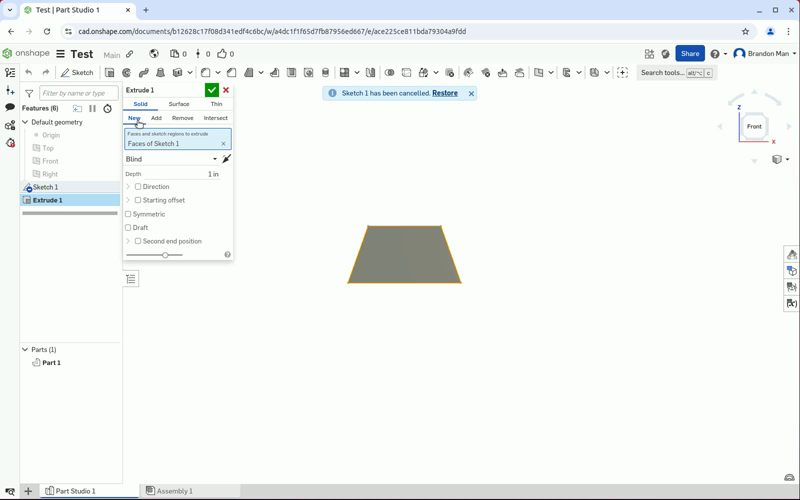
click(137, 120)
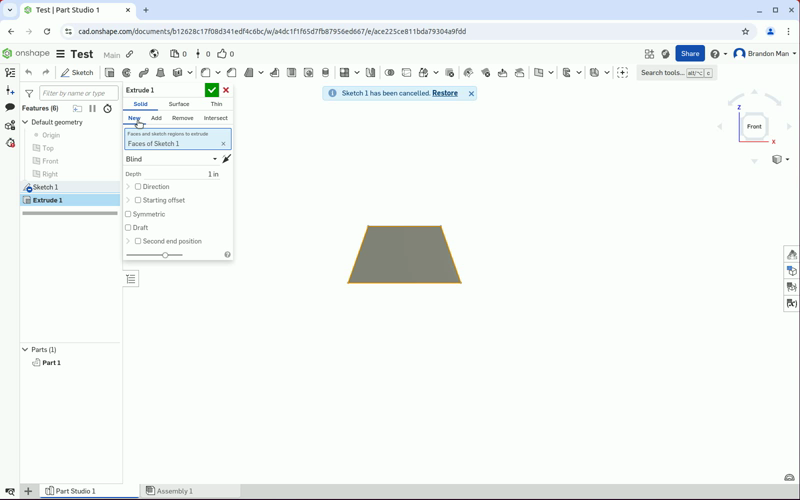
key(tab, 4)
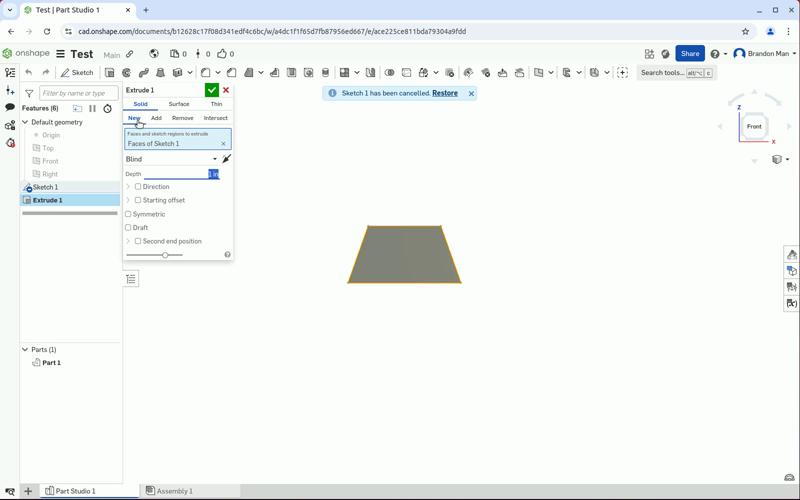
text(23.108)
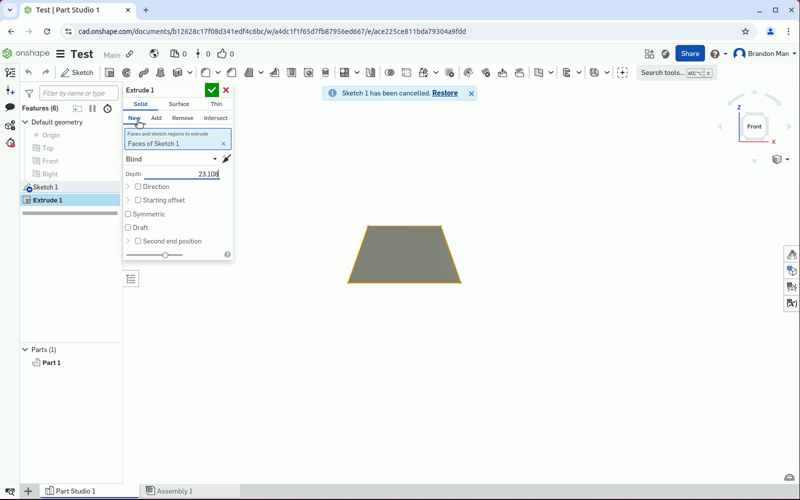
key(enter)
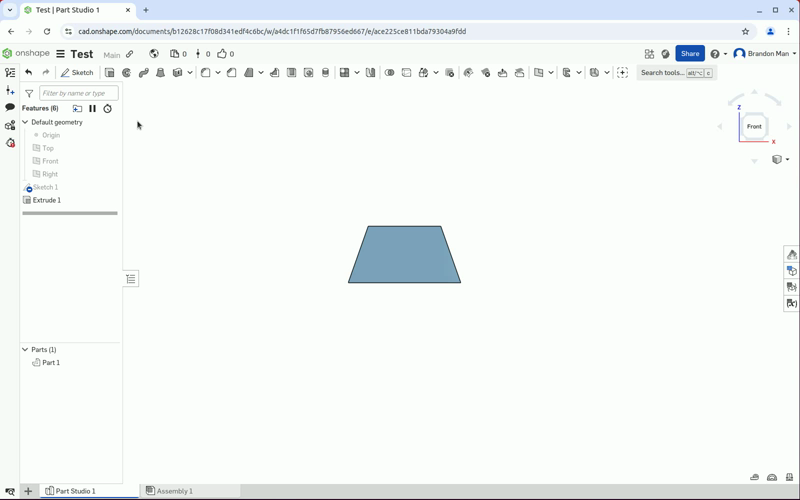
key(shift+h)
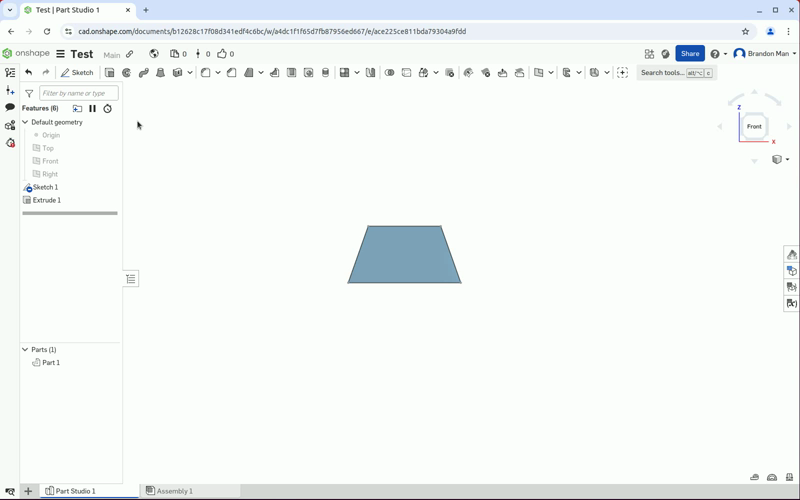
key(shift+h)
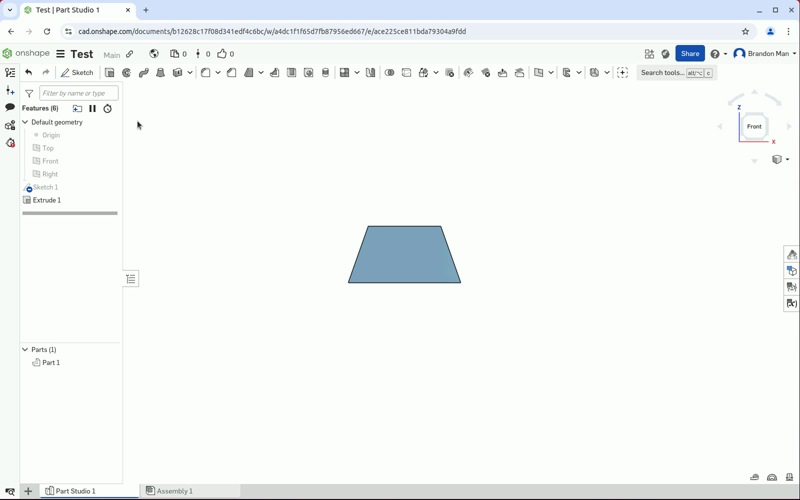
mouse_move(73, 189)
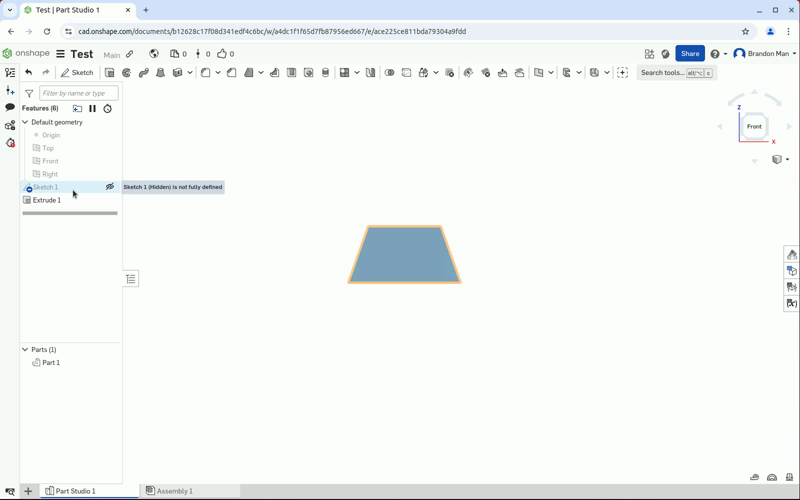
click(73, 189)
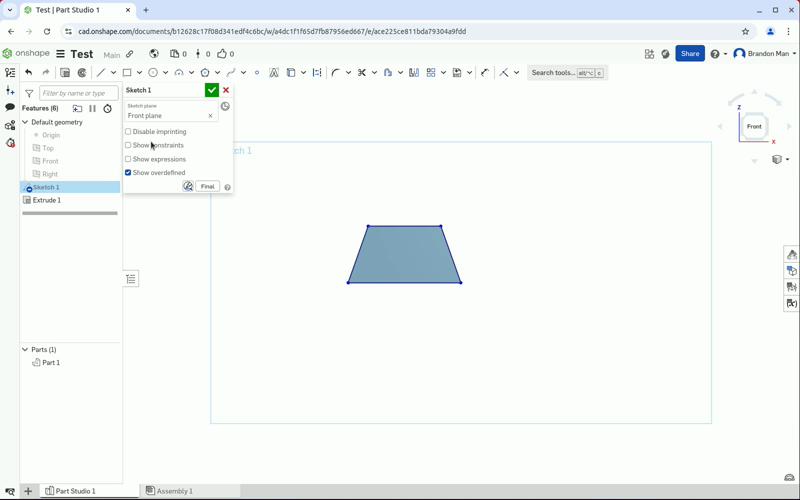
mouse_move(229, 92)
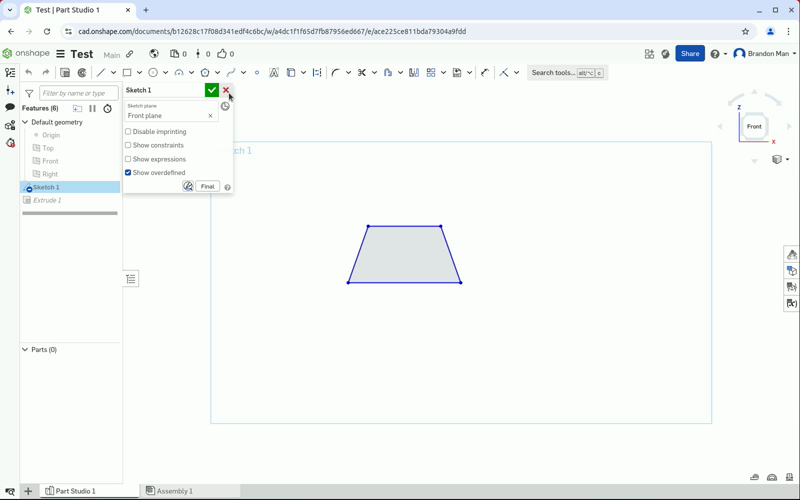
click(229, 92)
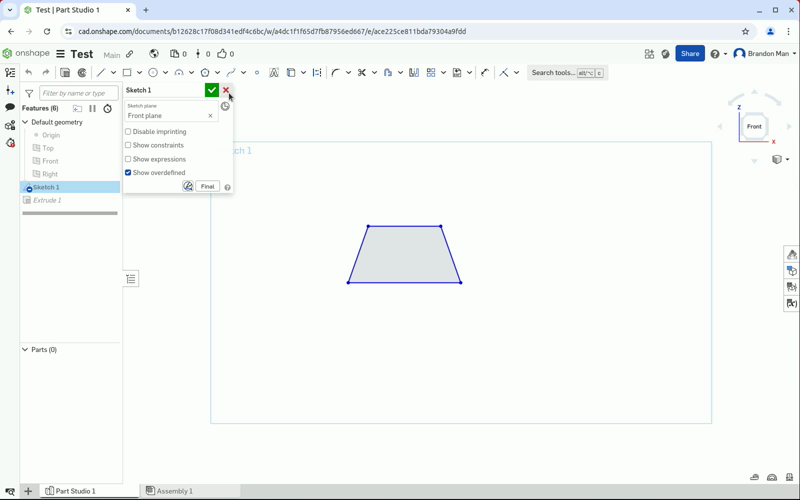
mouse_move(73, 352)
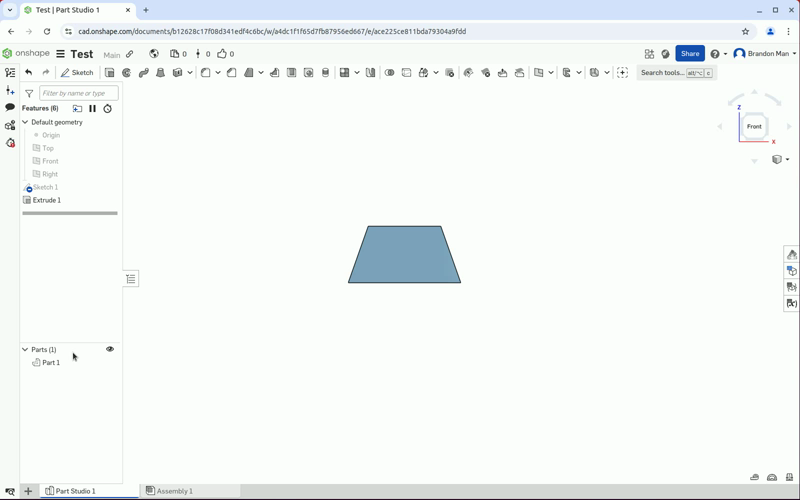
key(y)
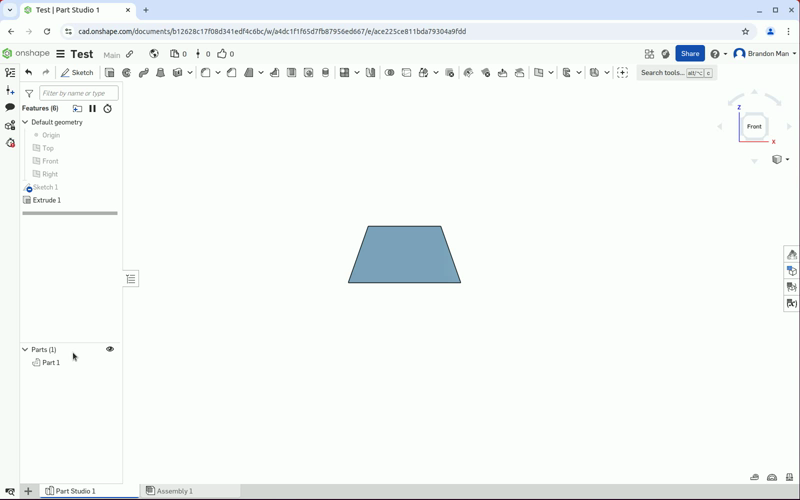
key(shift+p)
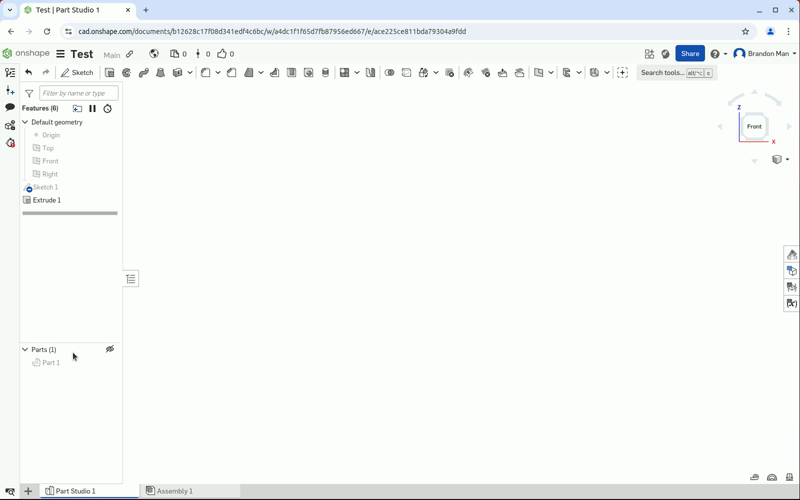
key(space)
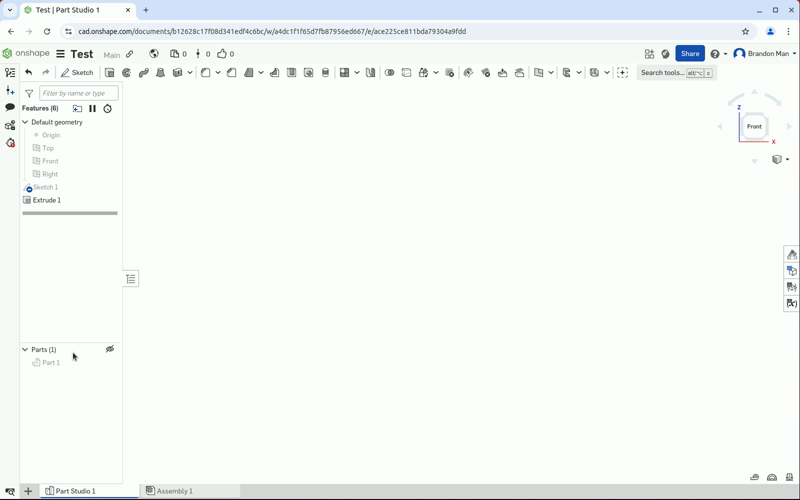
key_down(shift)
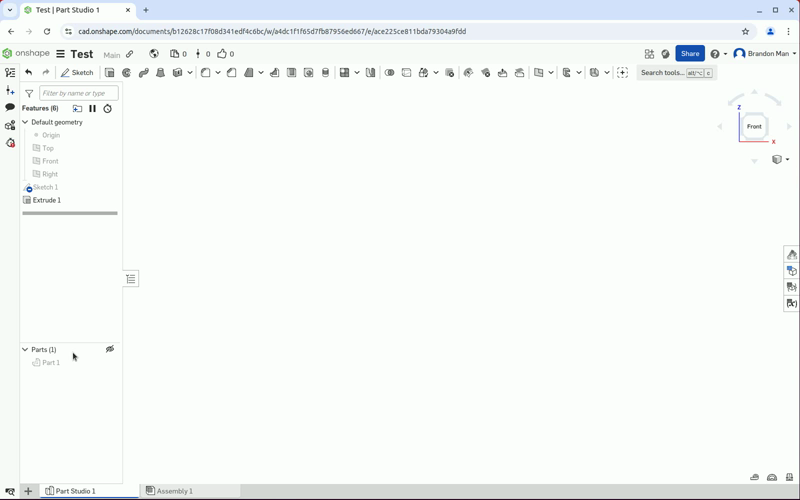
key(down)
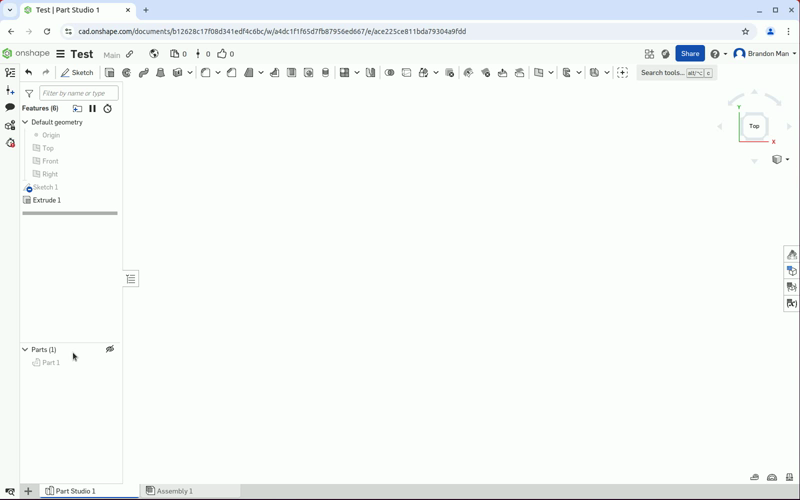
key_up(shift)
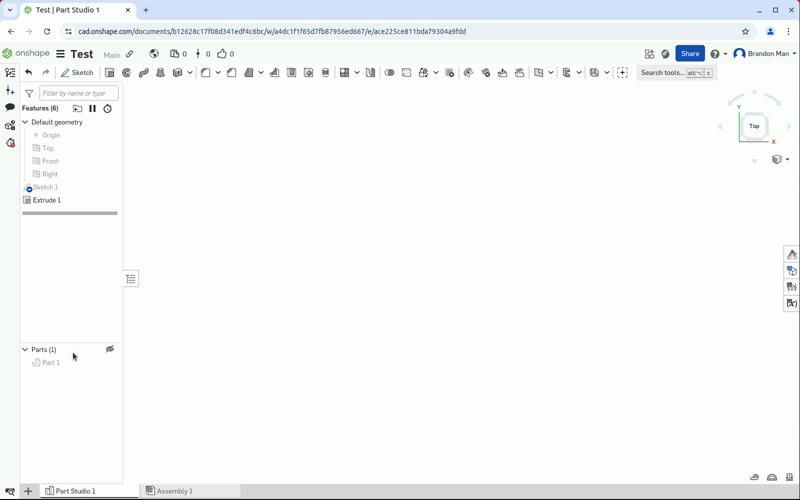
mouse_move(73, 352)
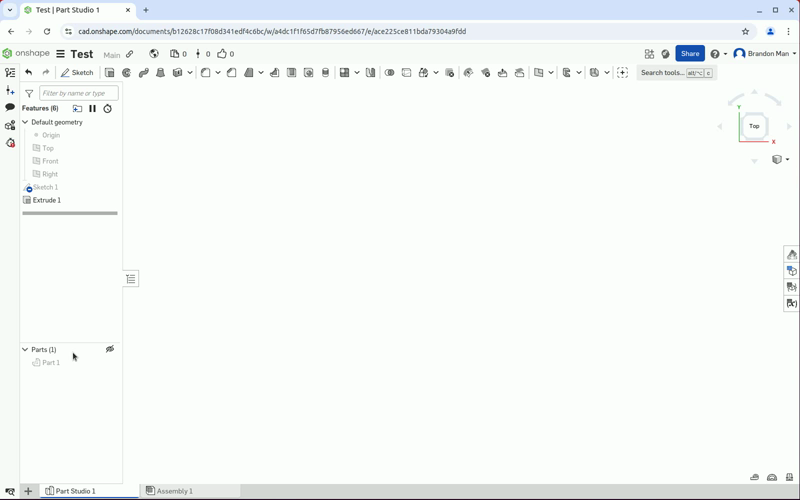
key(shift+y)
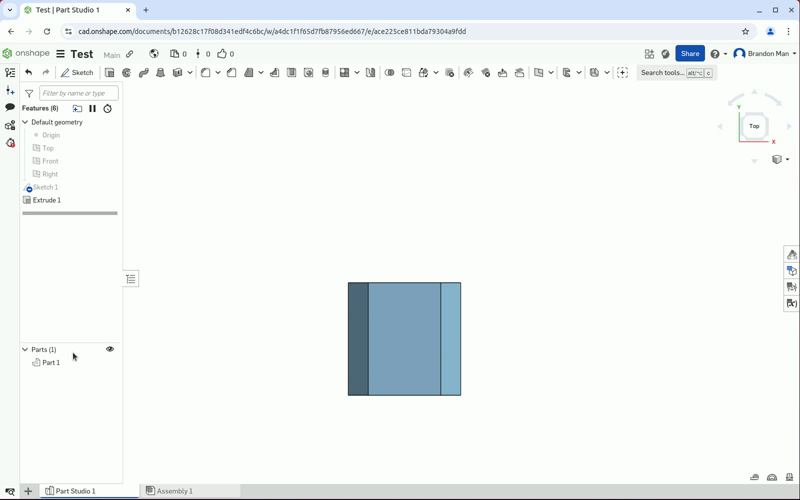
mouse_move(541, 75)
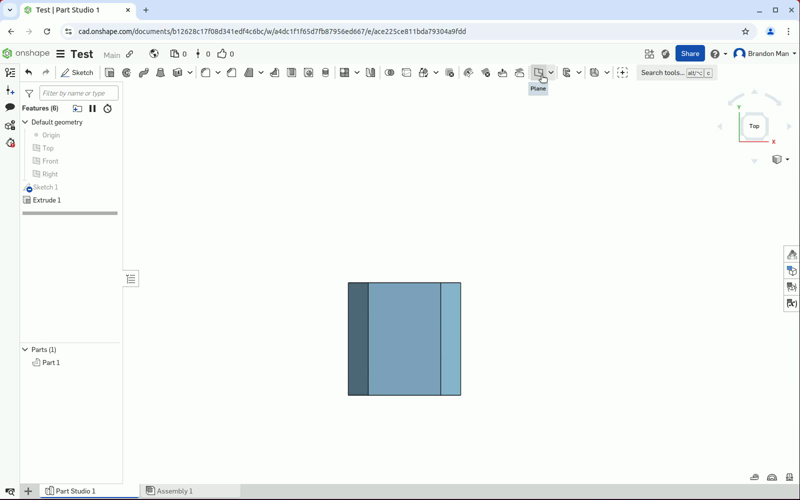
click(541, 75)
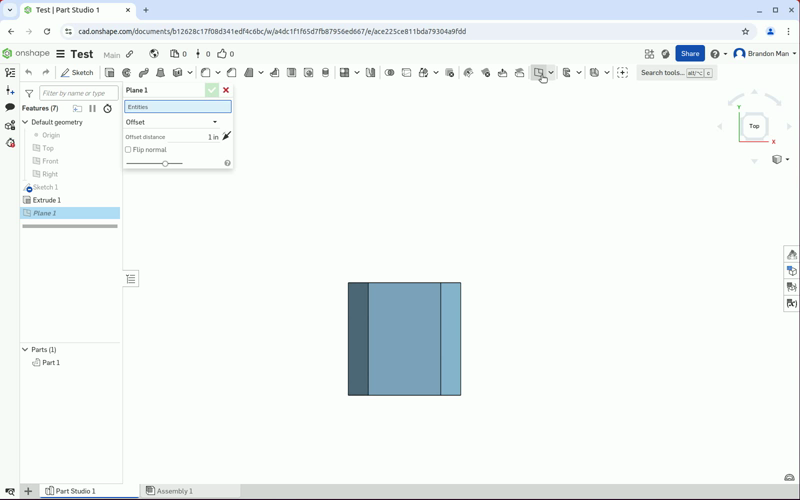
mouse_move(73, 150)
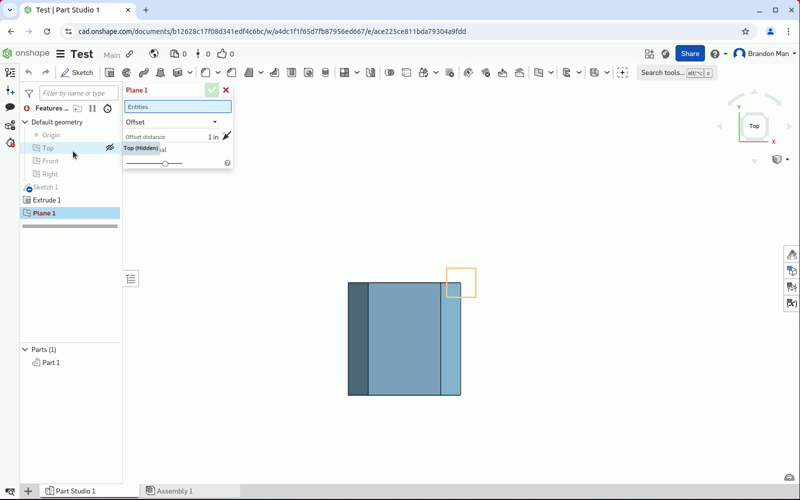
click(73, 150)
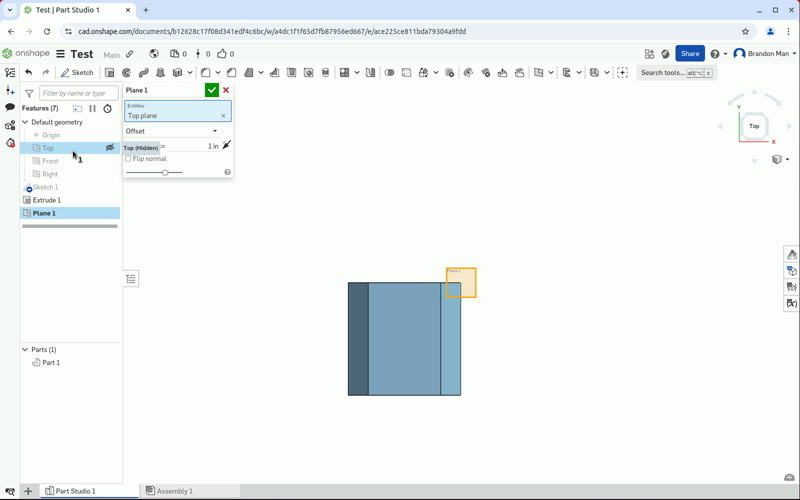
key(tab, 2)
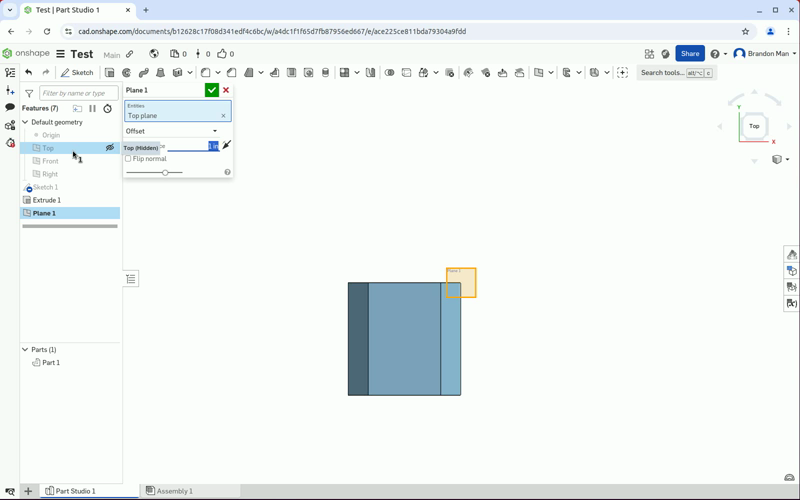
text(11.554)
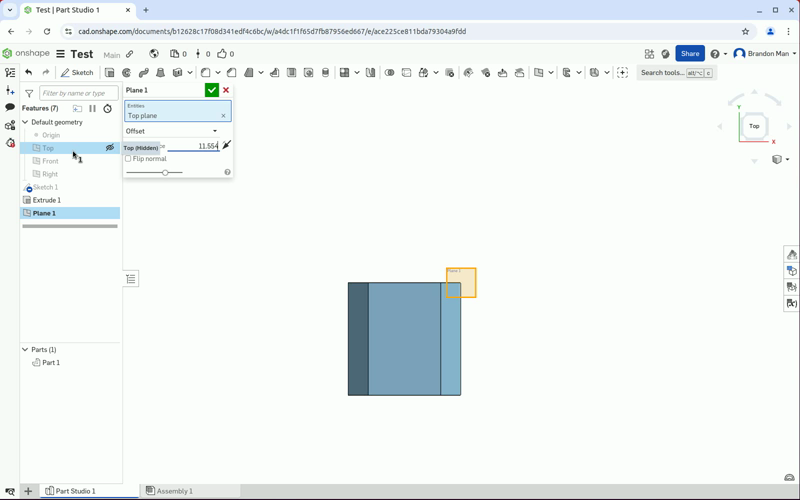
key(enter, 2)
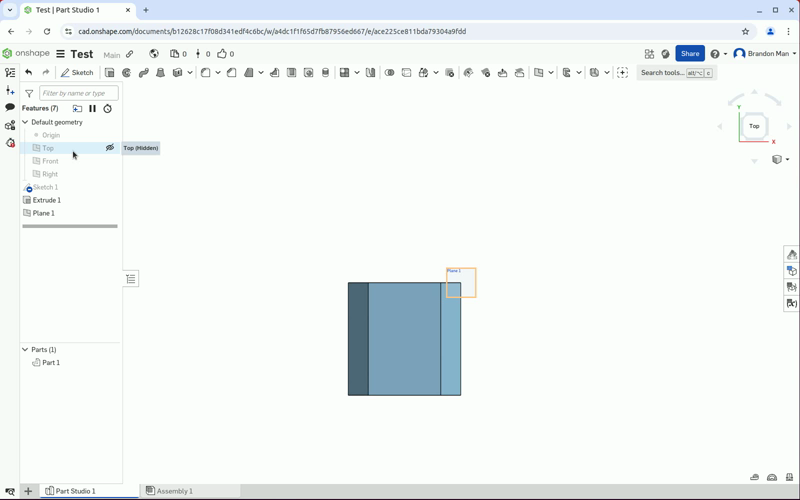
key(shift+s)
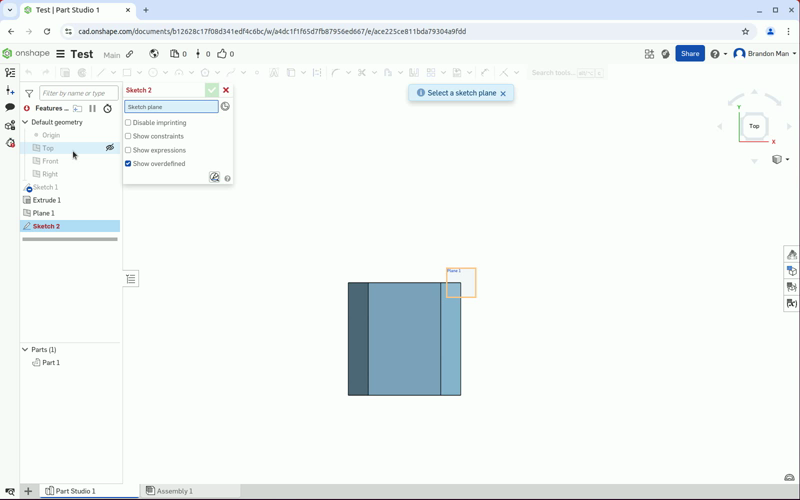
mouse_move(73, 215)
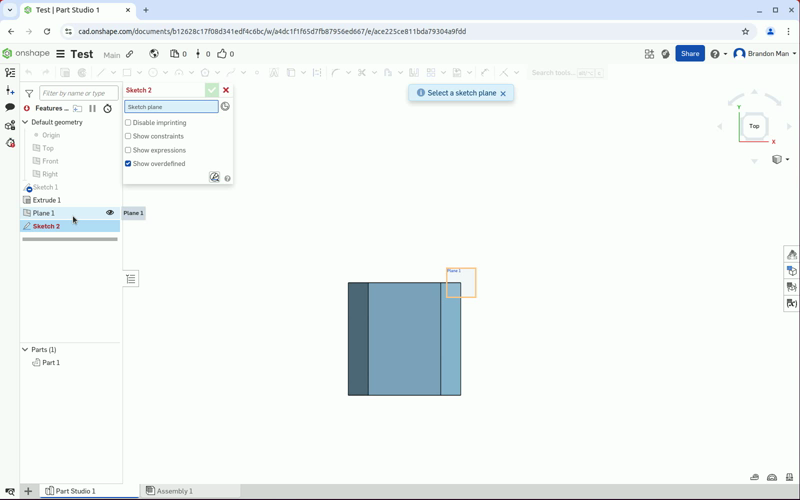
click(73, 215)
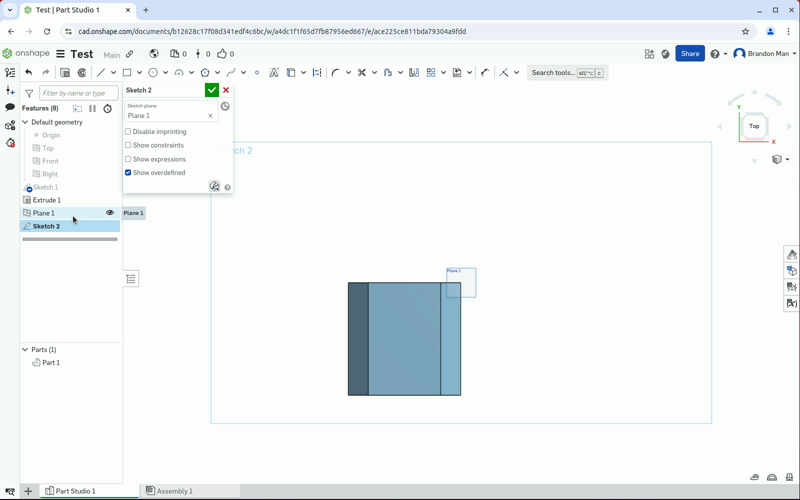
mouse_move(73, 352)
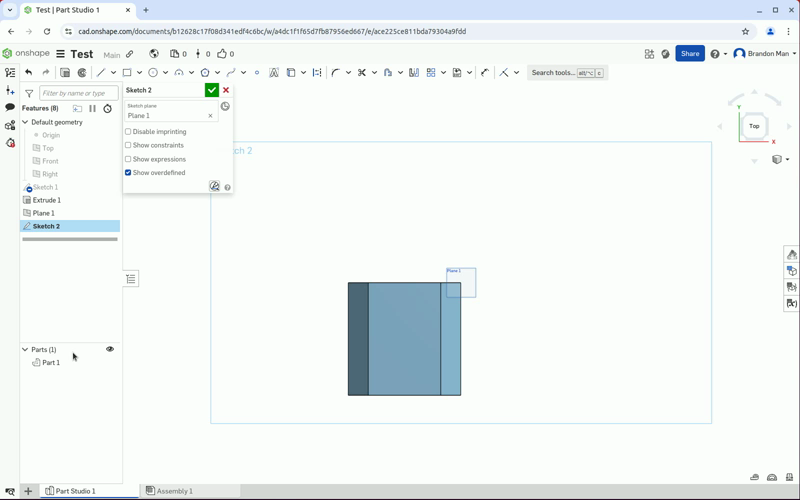
key(y)
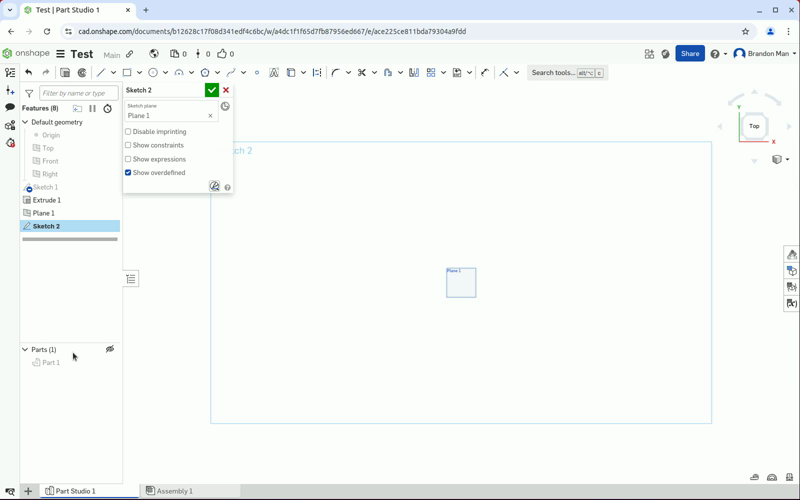
key(c)
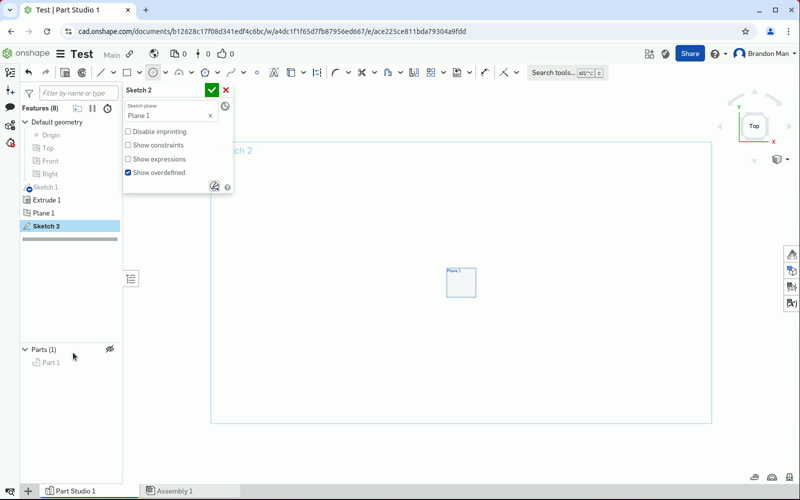
key_down(shift)
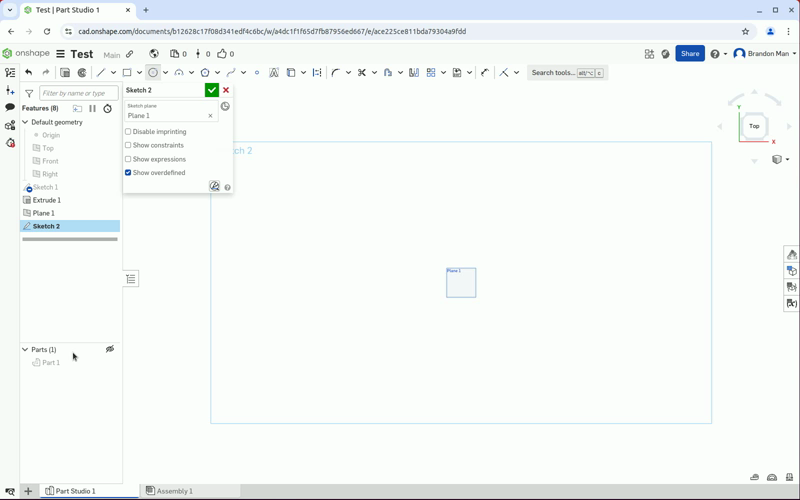
mouse_move(404, 339)
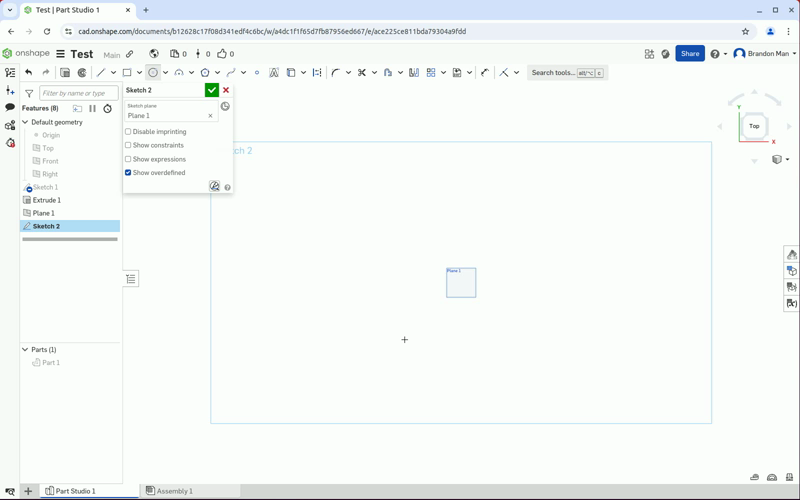
click(404, 339)
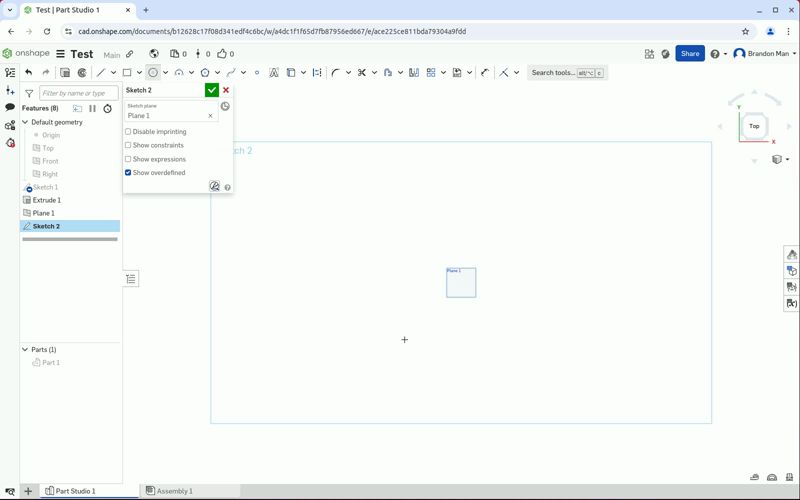
key_up(shift)
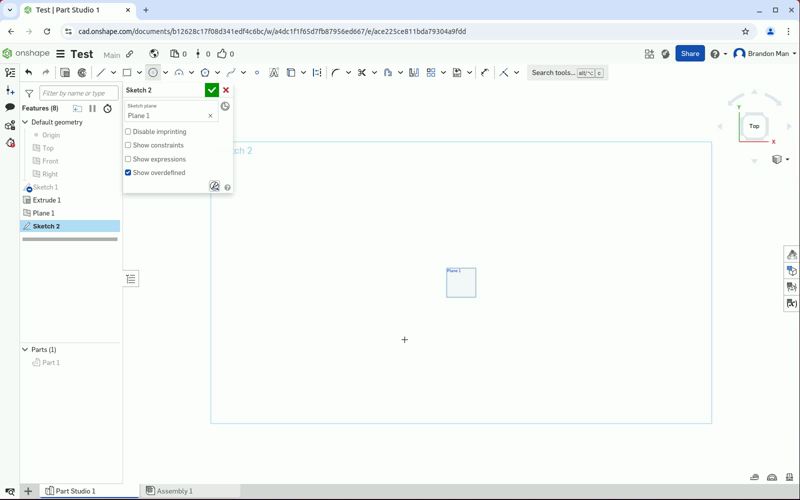
mouse_move(419, 339)
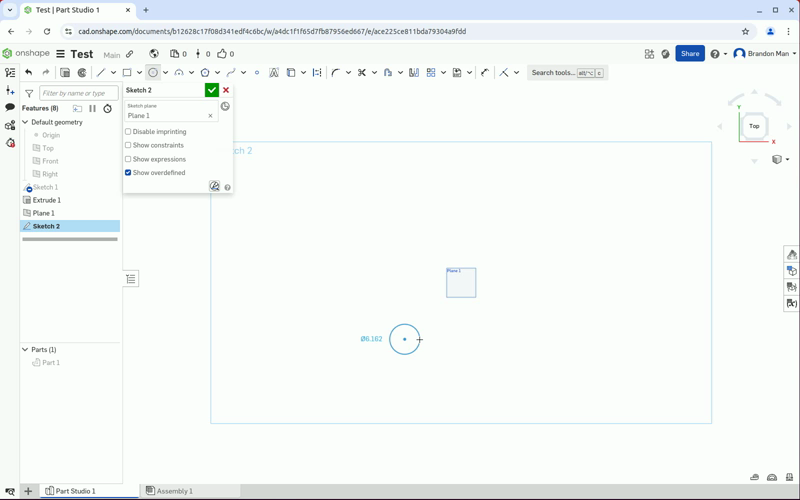
click(419, 339)
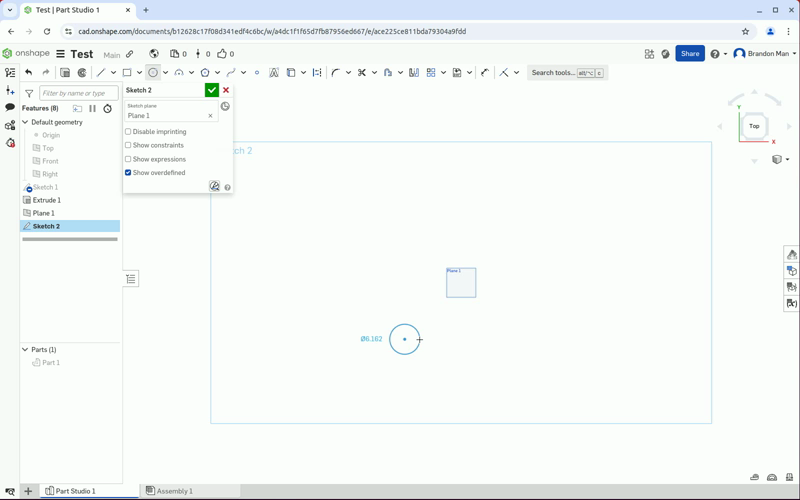
key(esc)
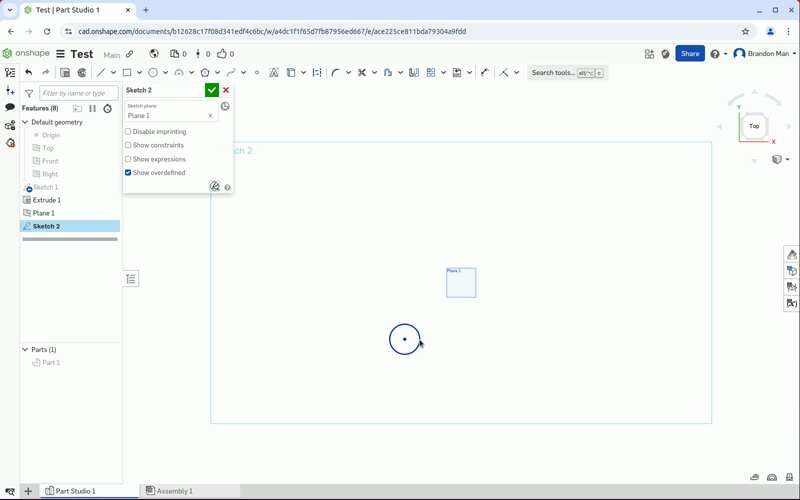
mouse_move(399, 342)
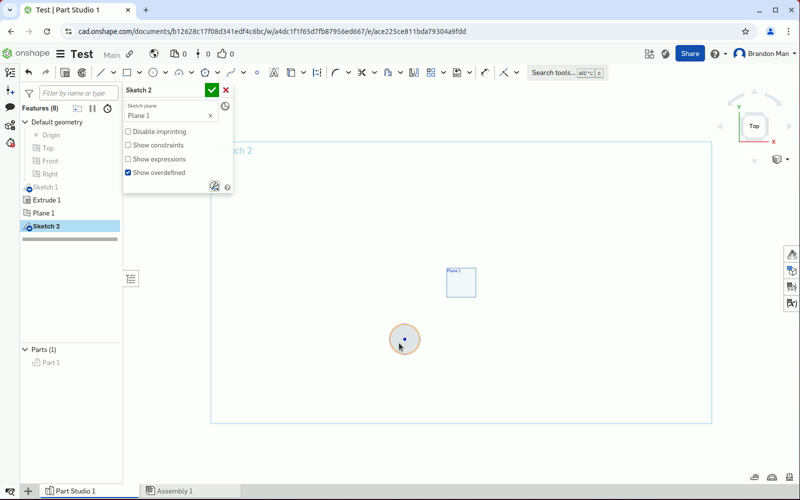
scroll(6)
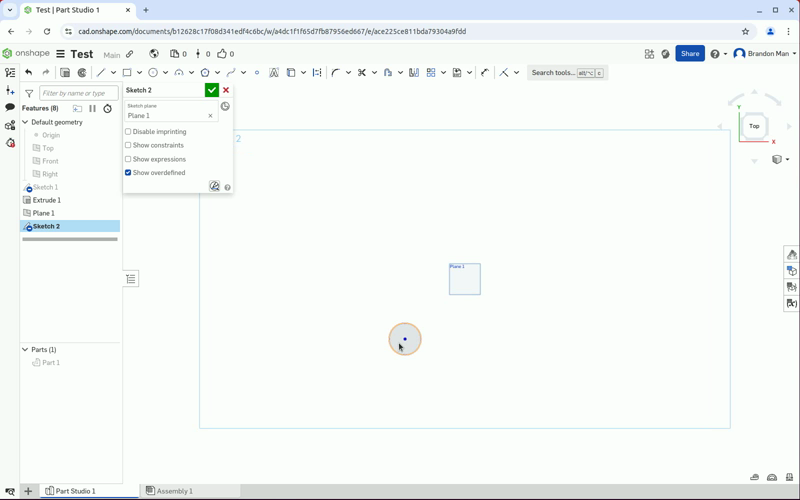
scroll(6)
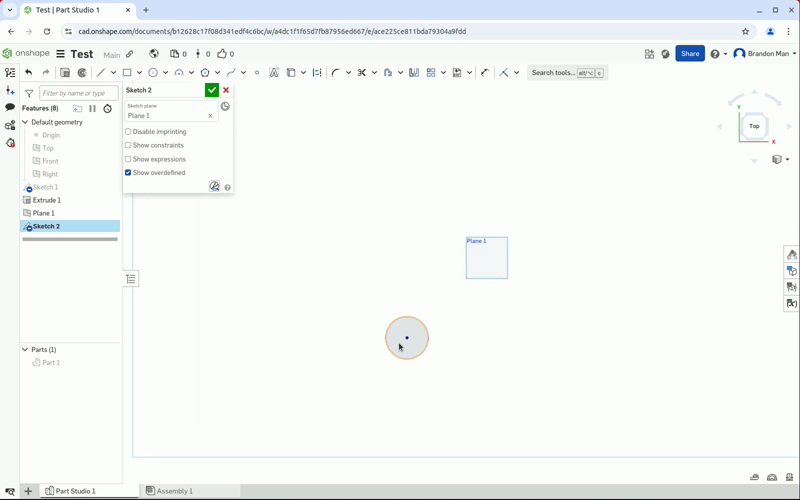
scroll(6)
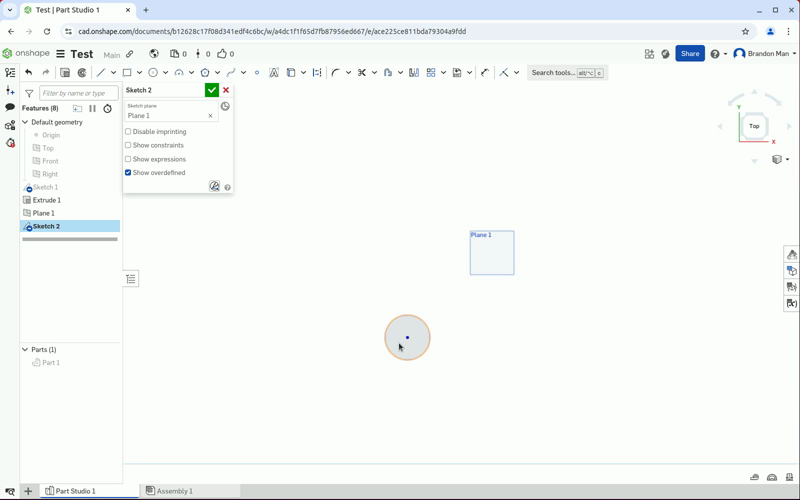
scroll(6)
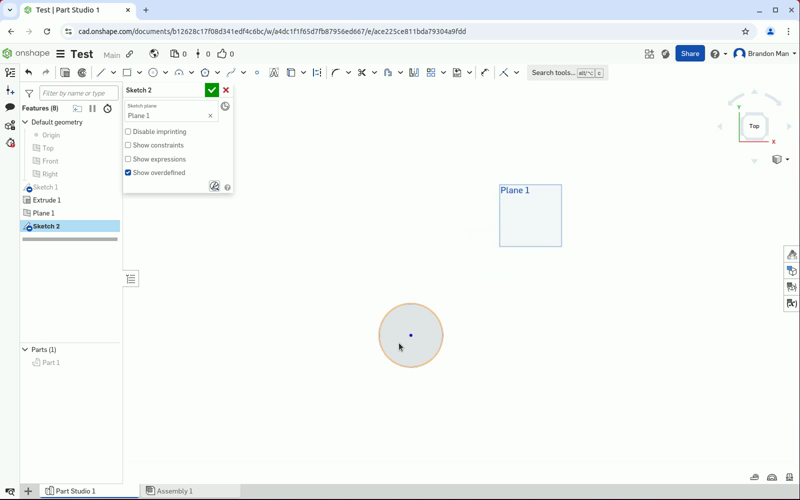
scroll(6)
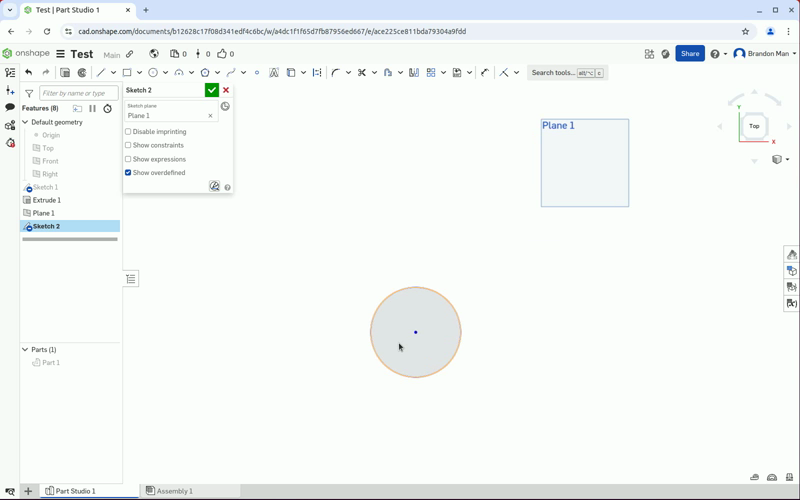
scroll(6)
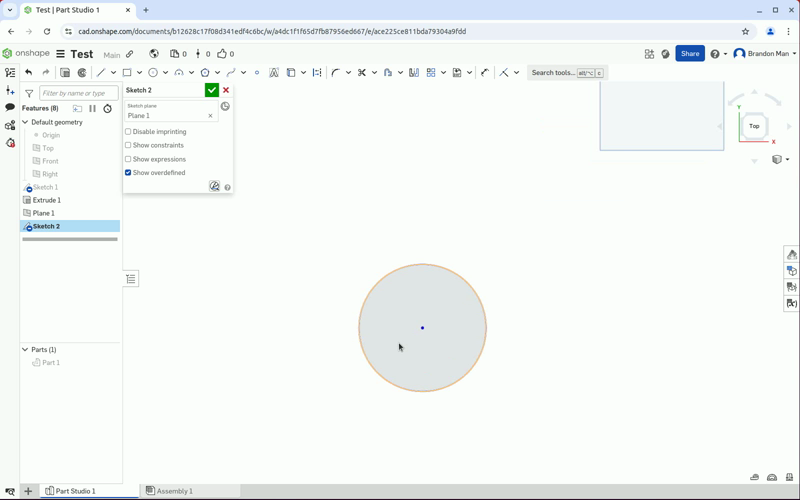
scroll(6)
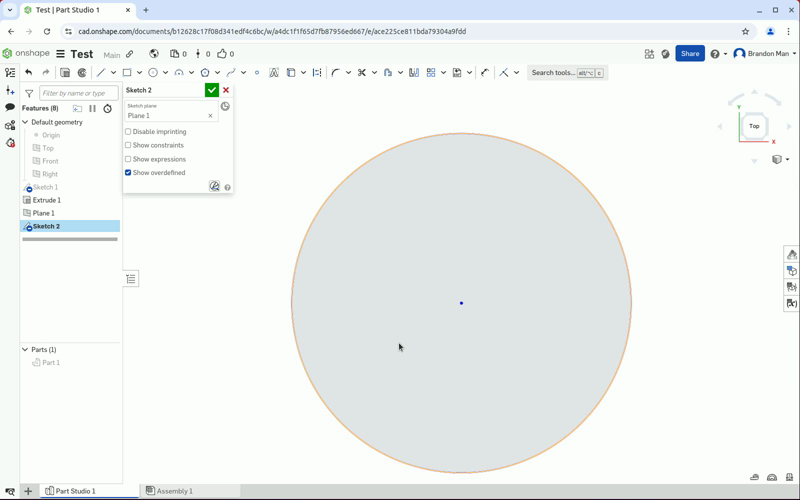
click(399, 342)
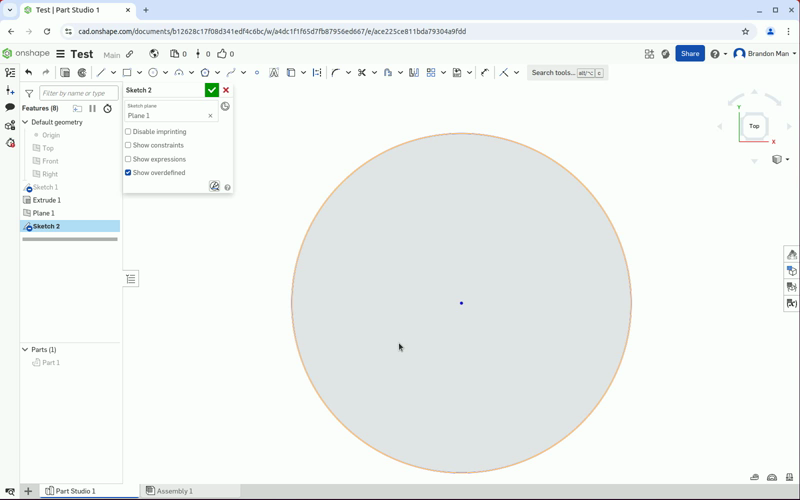
scroll(-6)
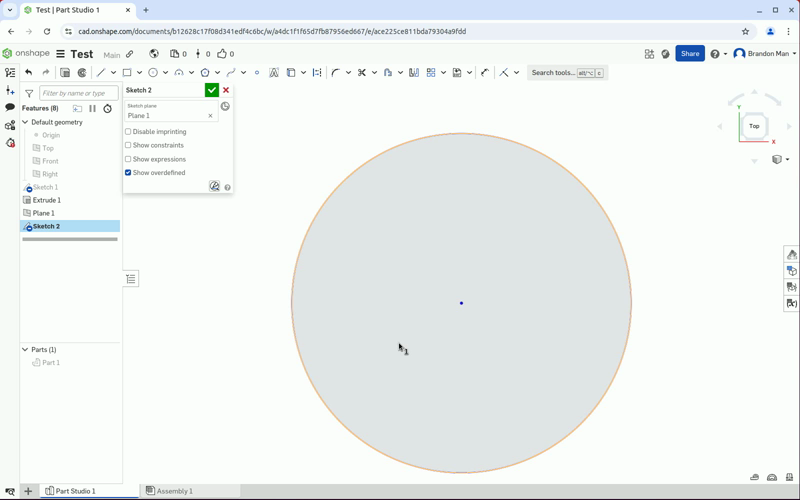
scroll(-6)
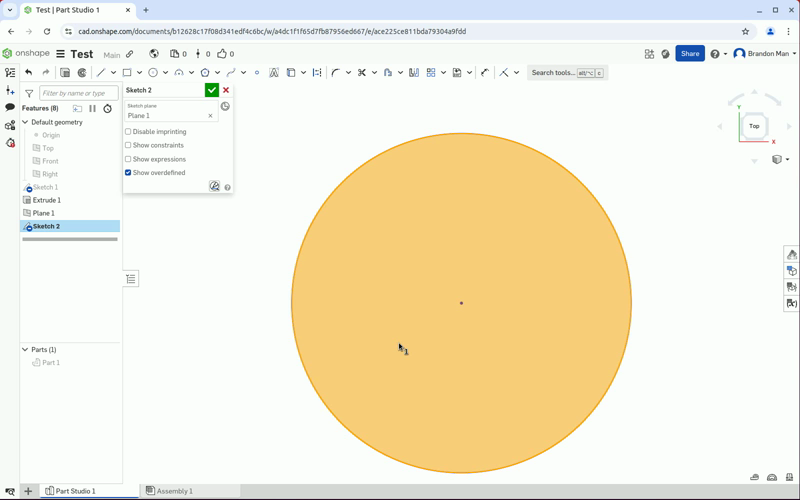
scroll(-6)
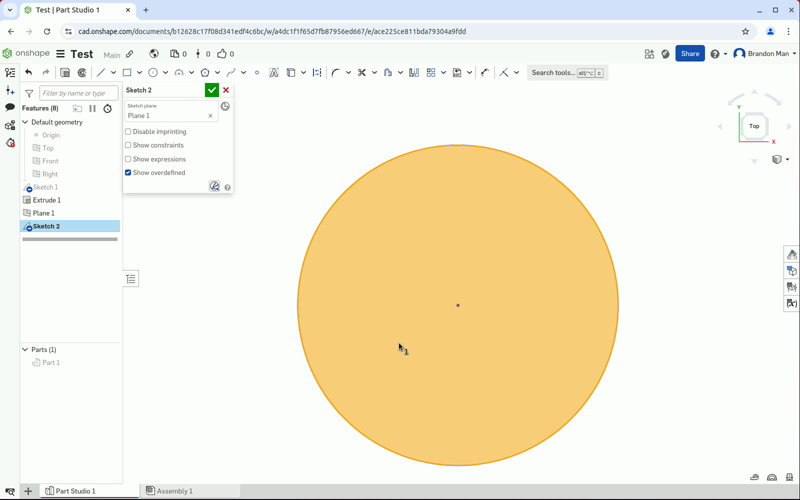
scroll(-6)
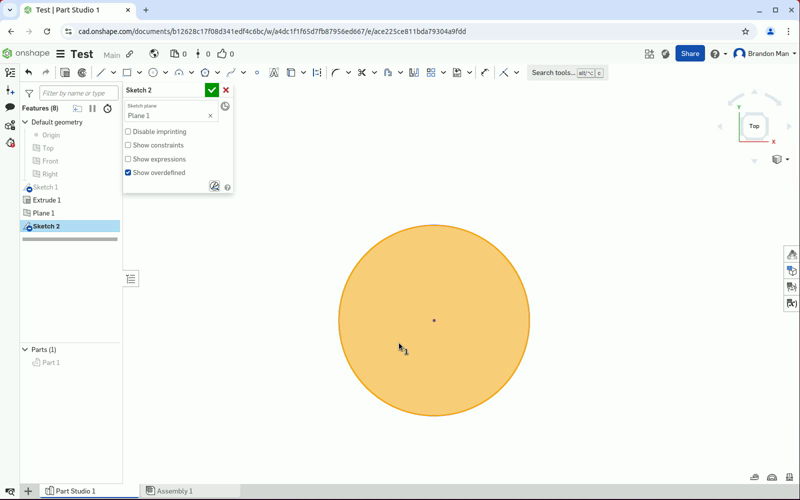
scroll(-6)
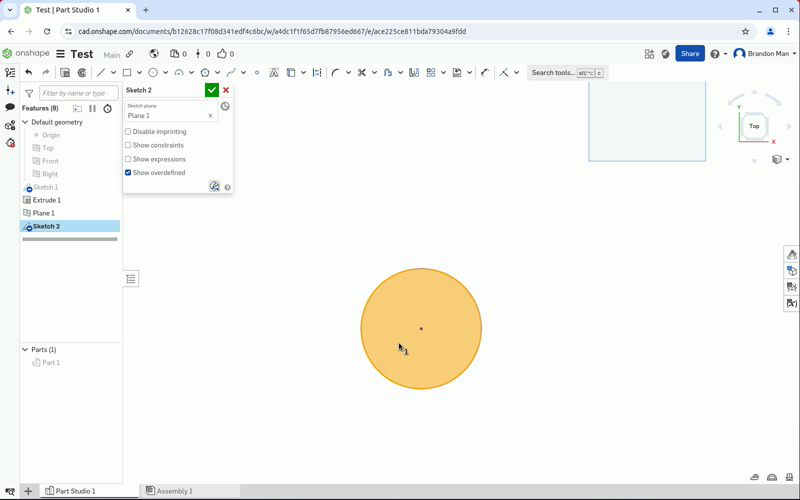
scroll(-6)
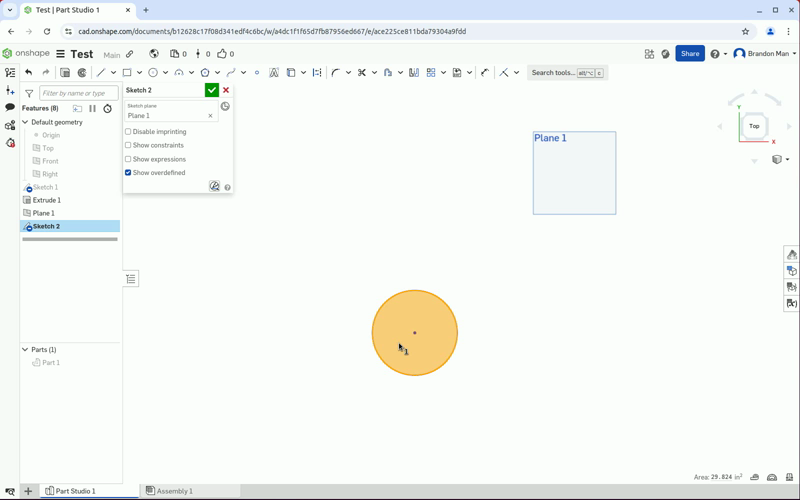
scroll(-6)
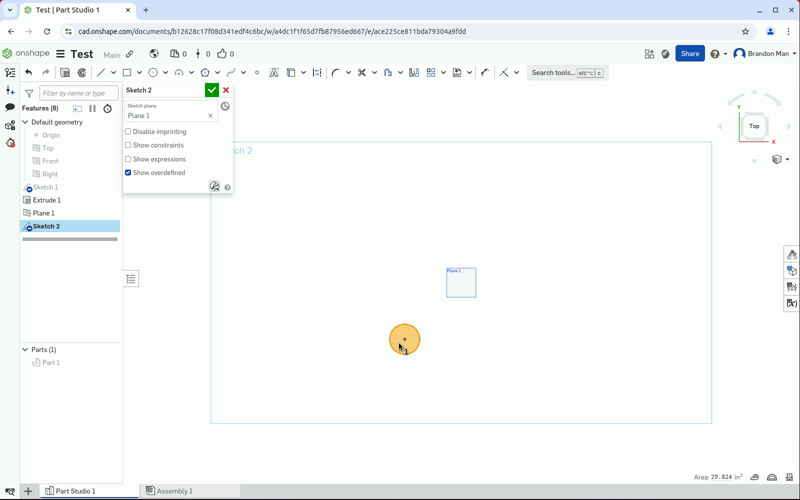
mouse_move(73, 352)
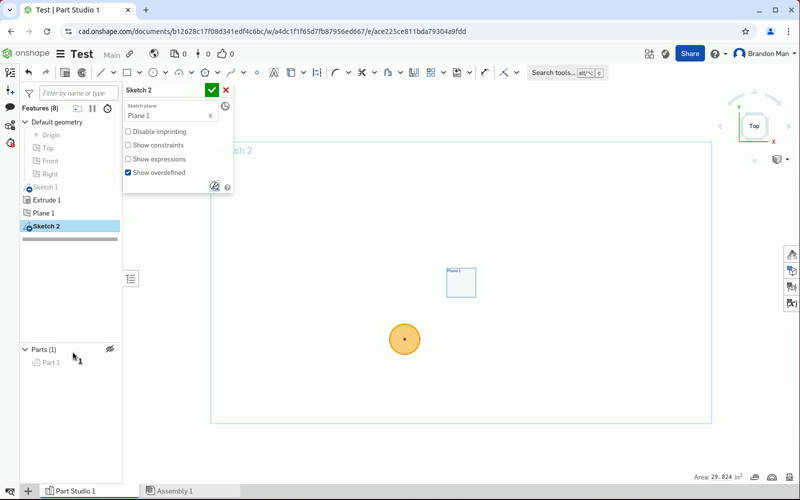
key(shift+y)
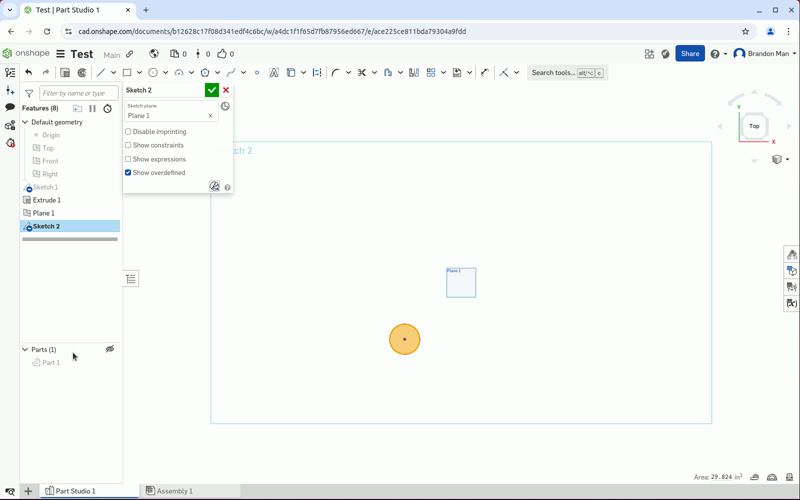
key(shift+e)
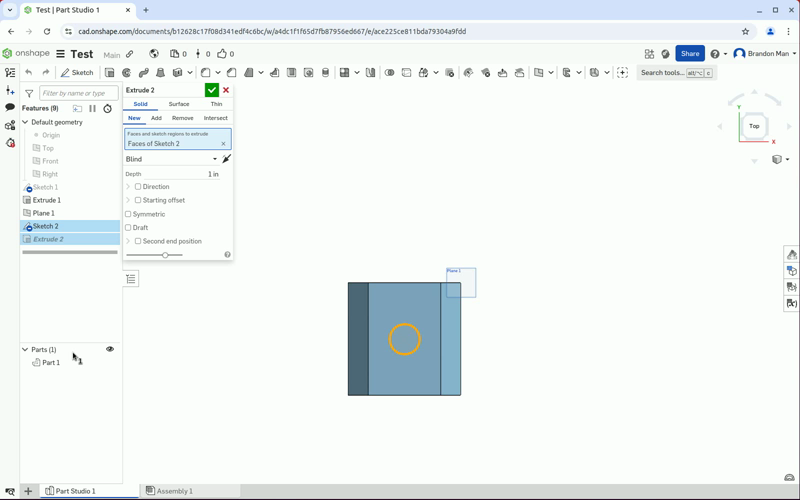
mouse_move(143, 106)
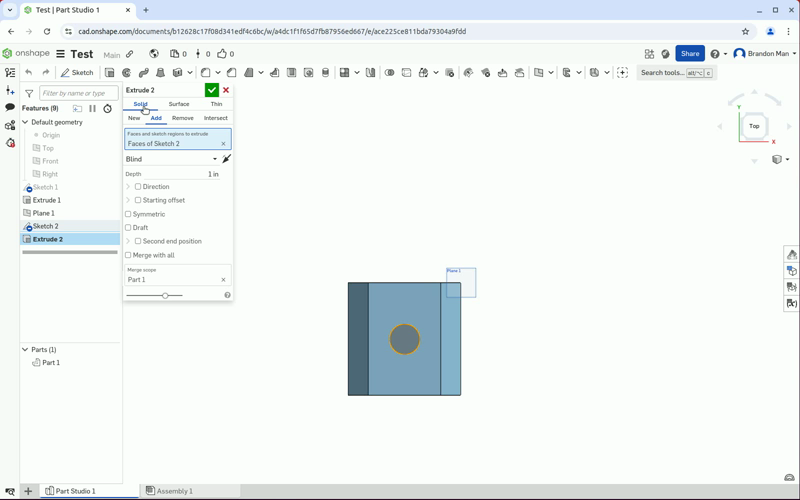
click(143, 106)
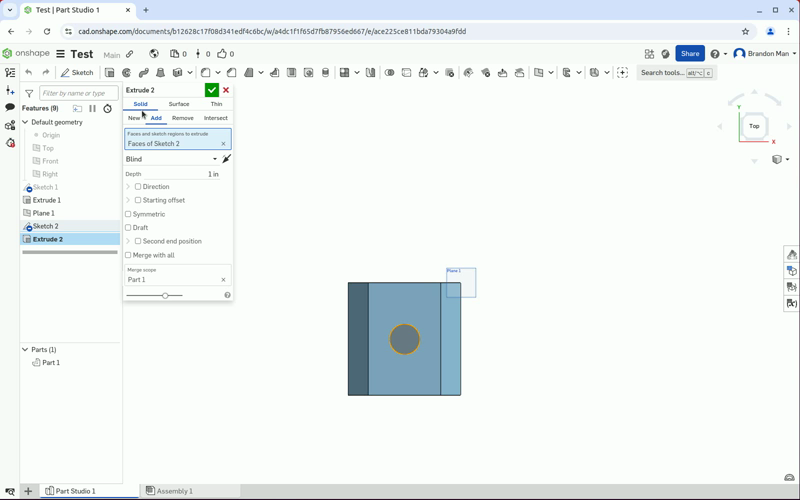
mouse_move(137, 120)
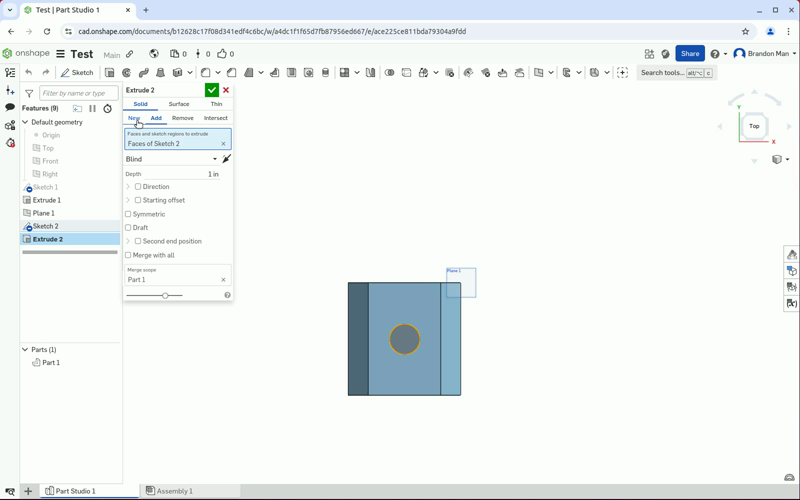
click(137, 120)
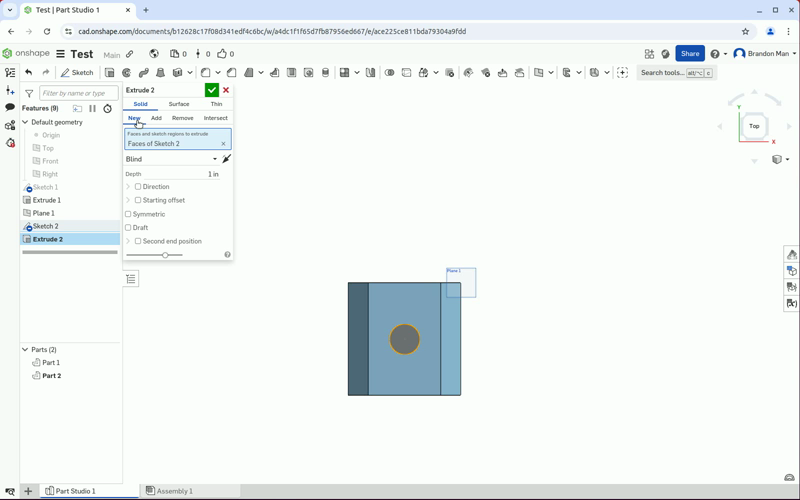
key(tab, 4)
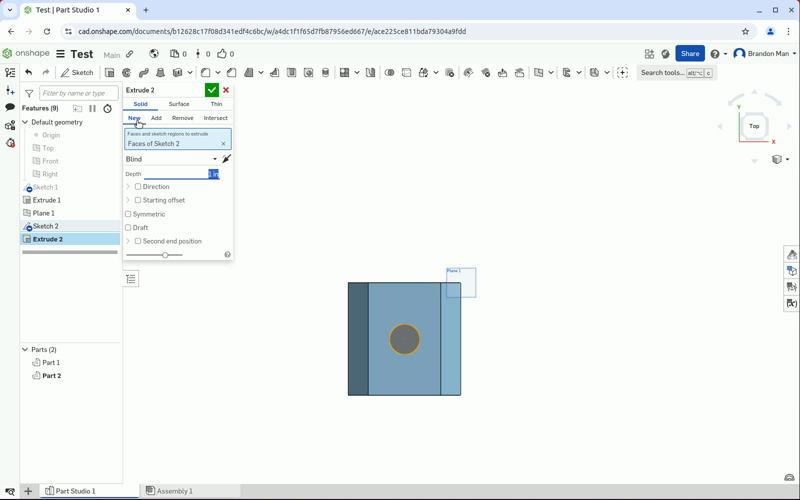
text(5.777)
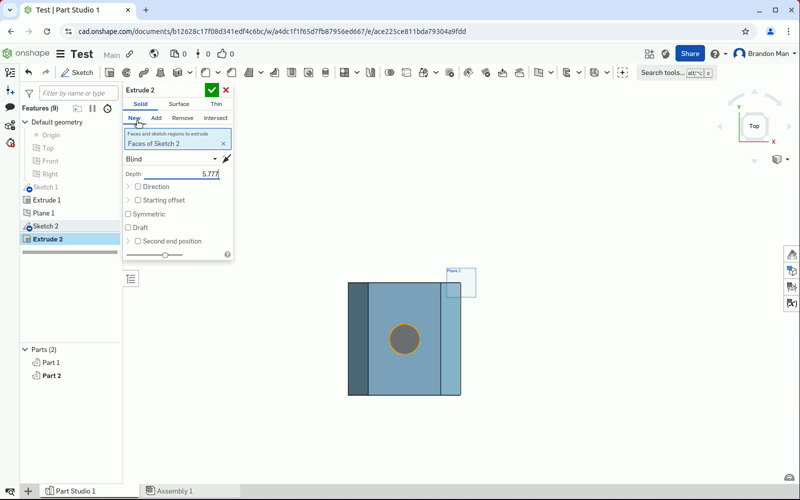
key(enter)
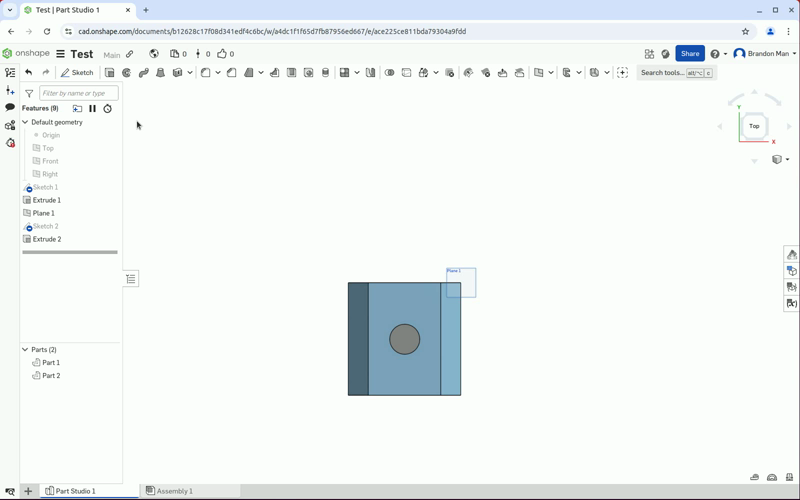
key(shift+h)
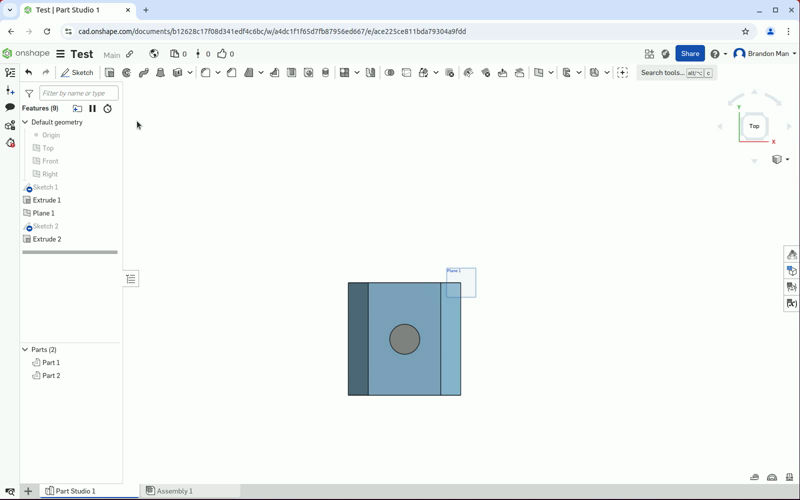
key(shift+h)
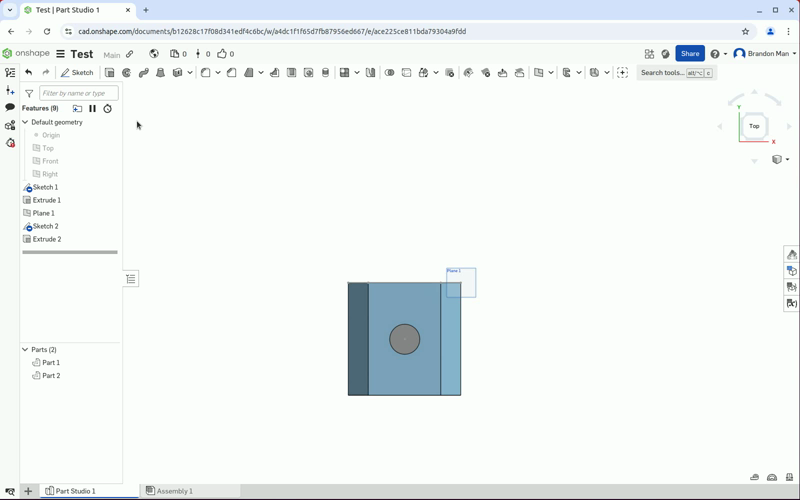
key(shift+7)
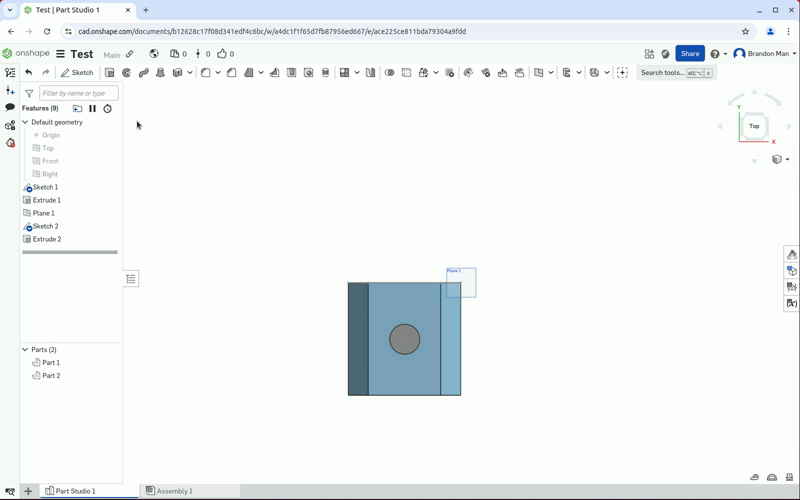
key(up, 3)
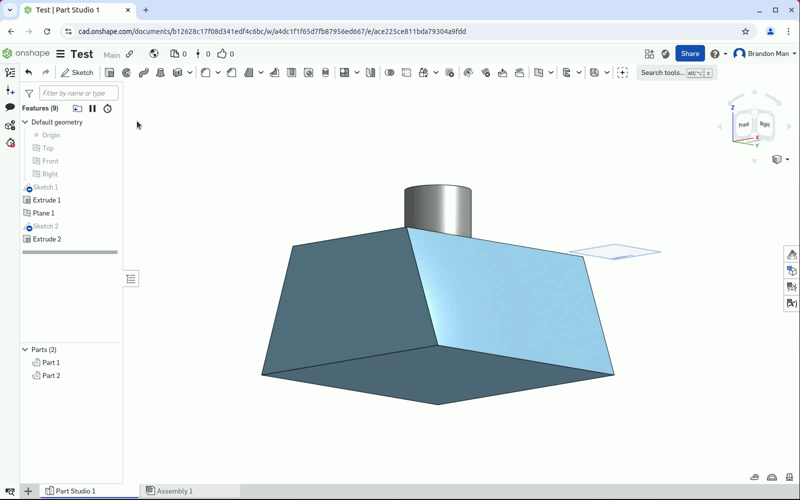
key(left, 3)
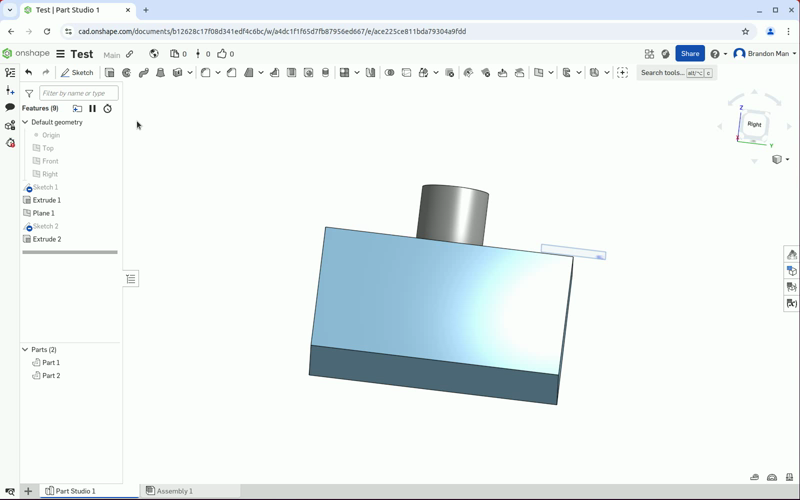
key(right, 3)
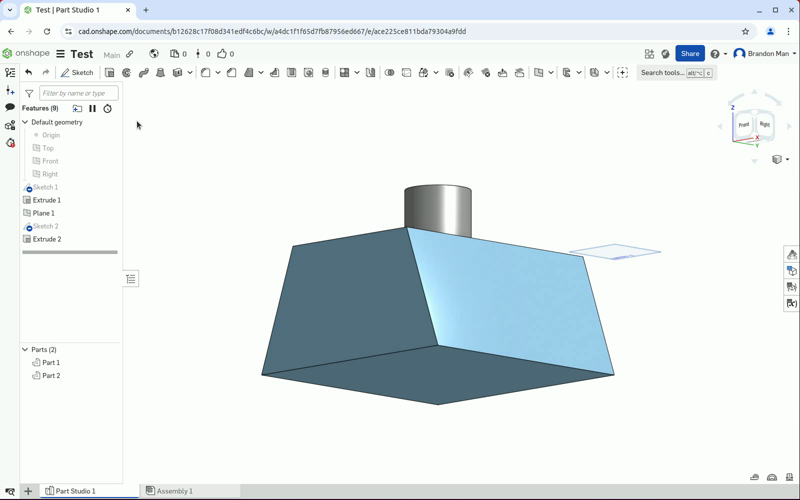
key(down, 3)
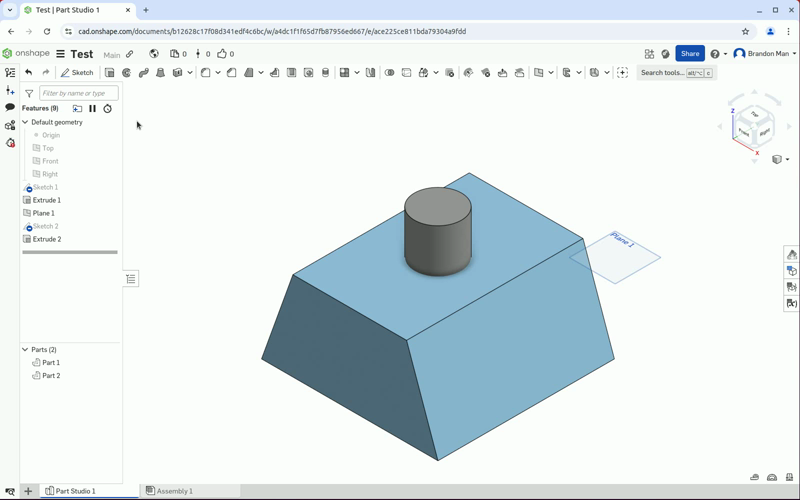
mouse_move(73, 189)
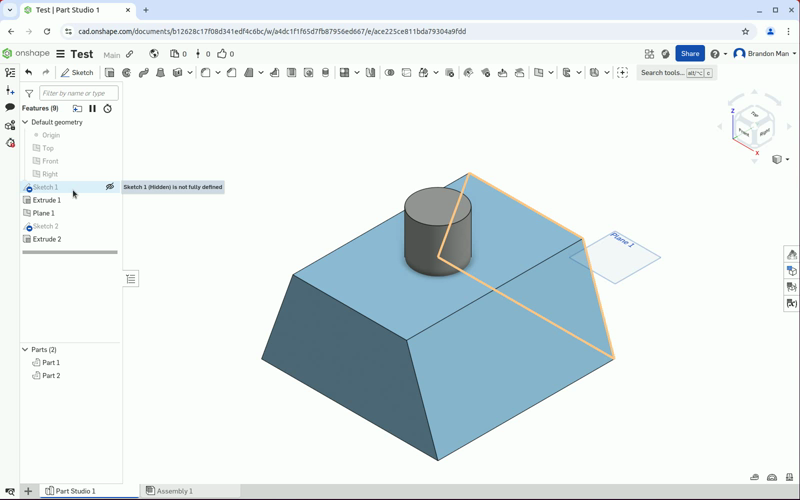
click(73, 189)